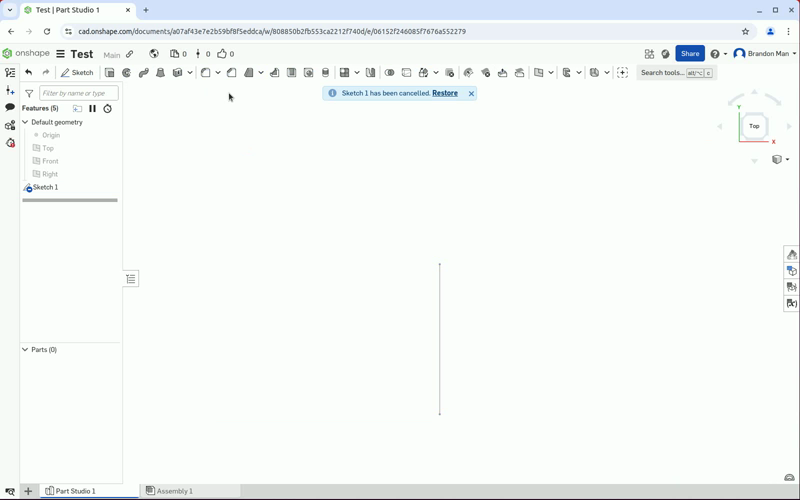
key(shift+h)
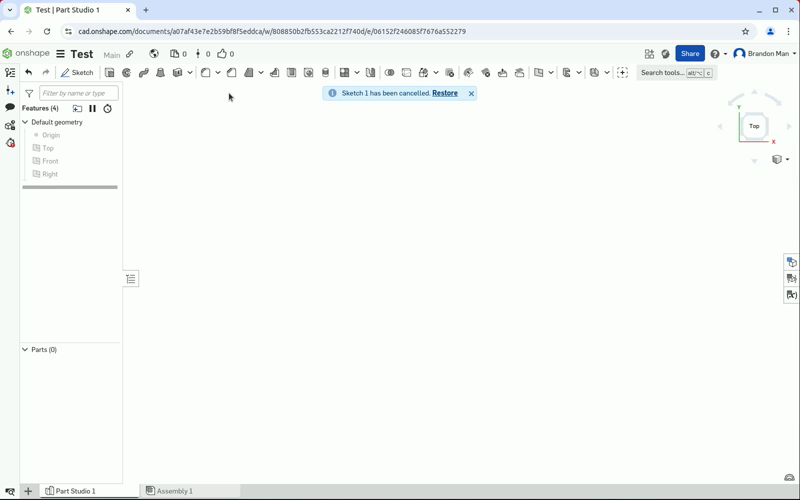
mouse_move(73, 352)
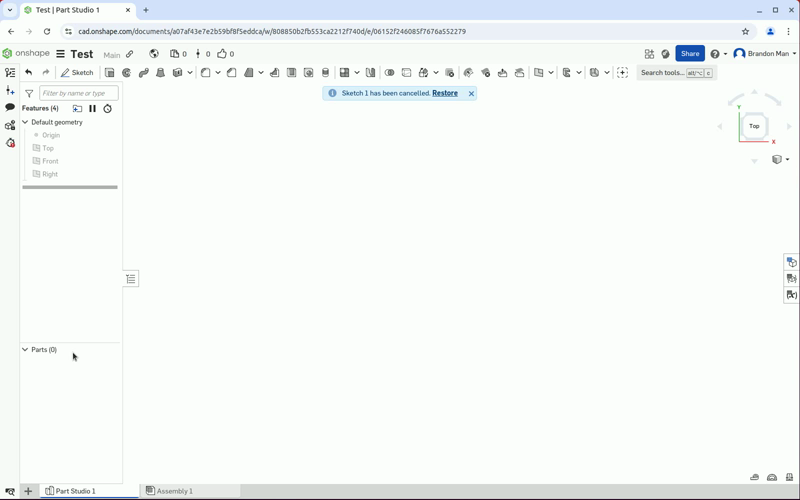
key(y)
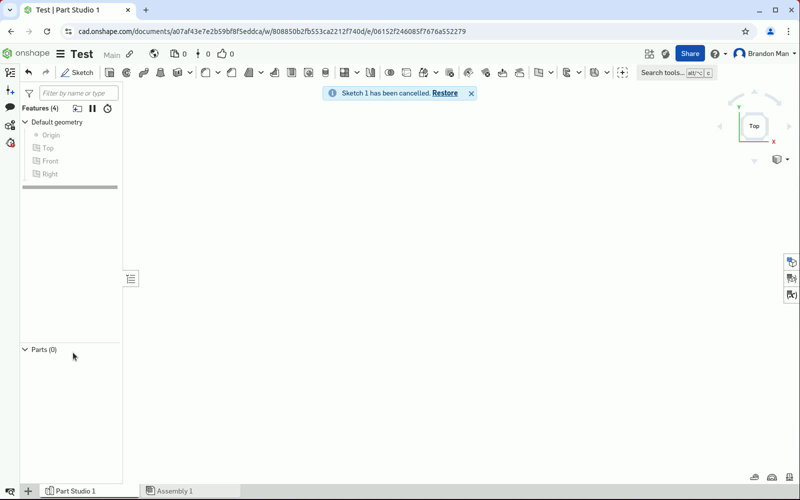
key(shift+p)
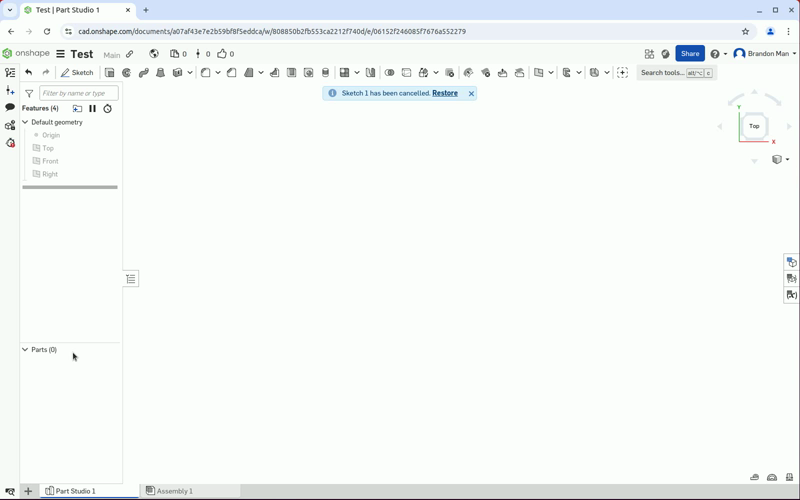
key(space)
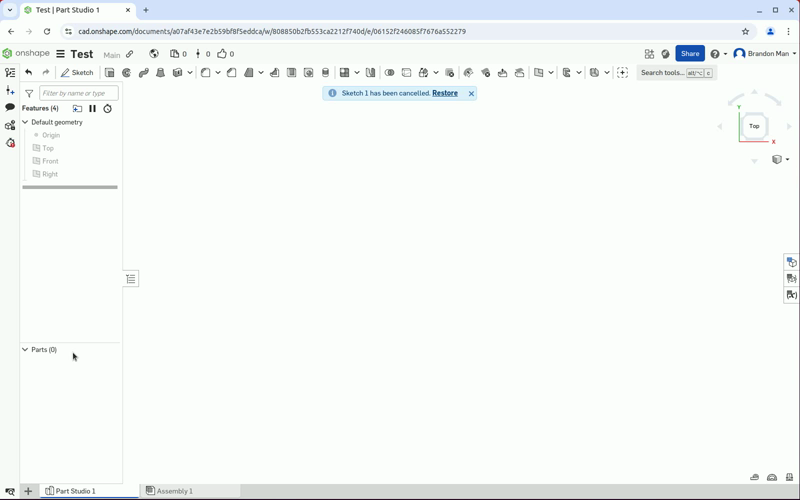
key_down(shift)
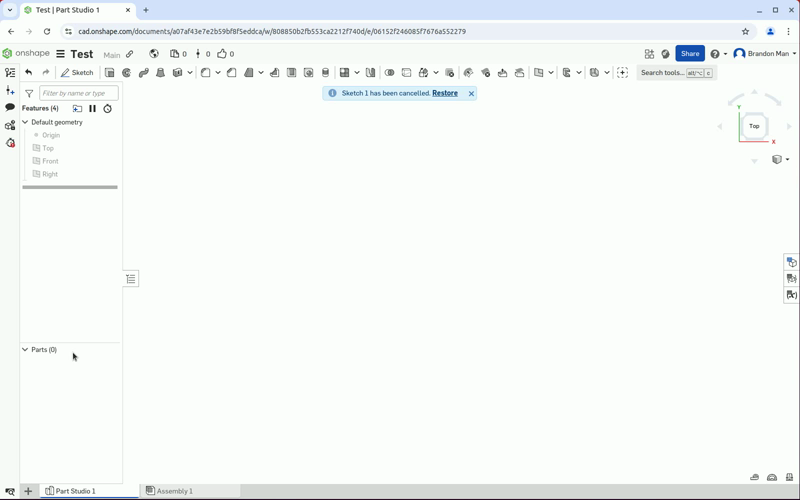
key(up)
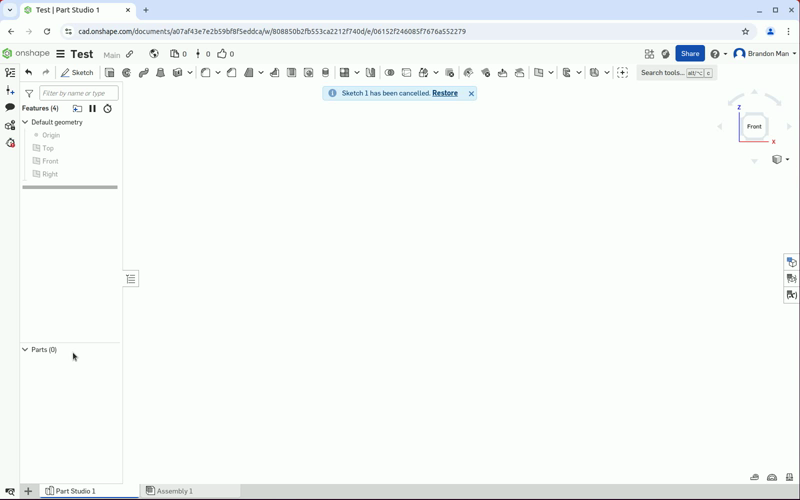
key_up(shift)
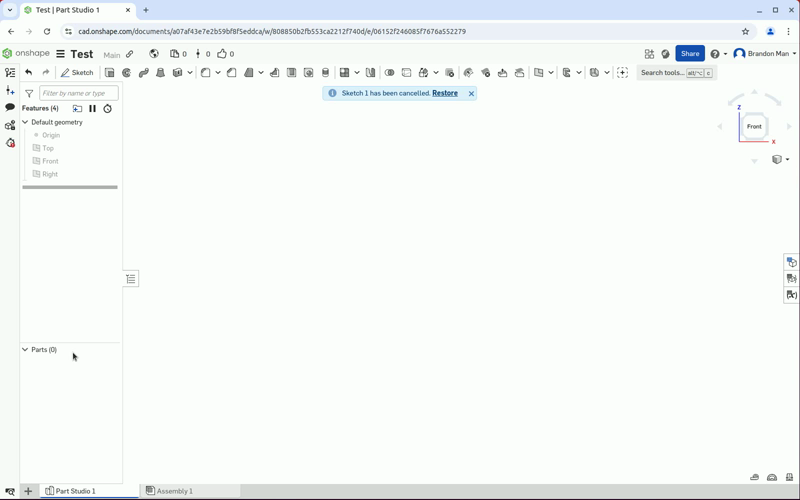
mouse_move(73, 352)
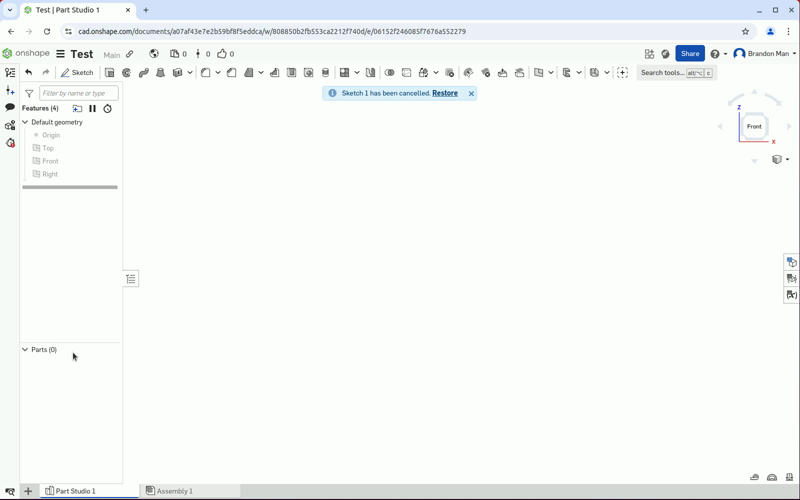
key(shift+y)
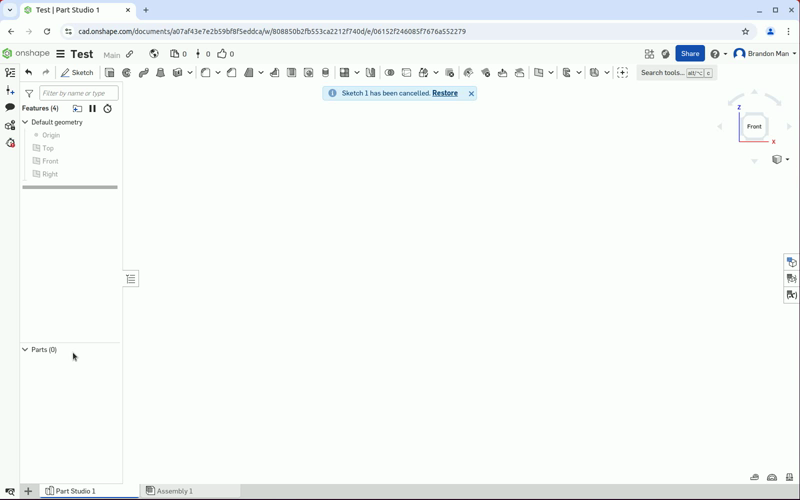
key(shift+s)
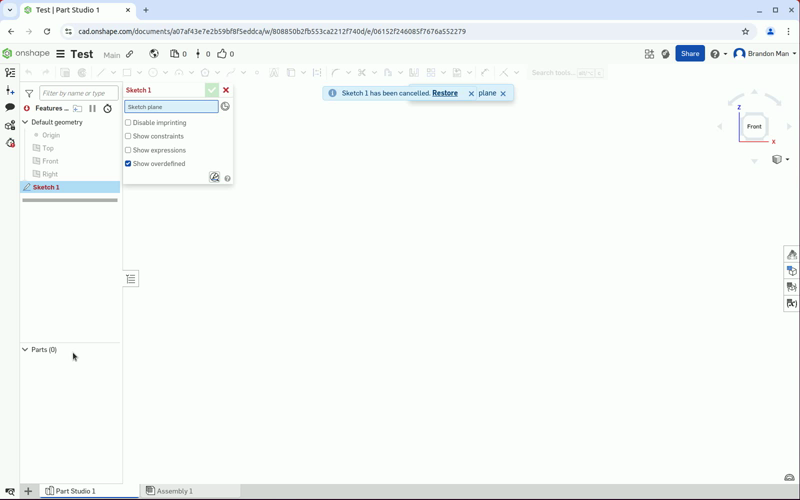
mouse_move(73, 163)
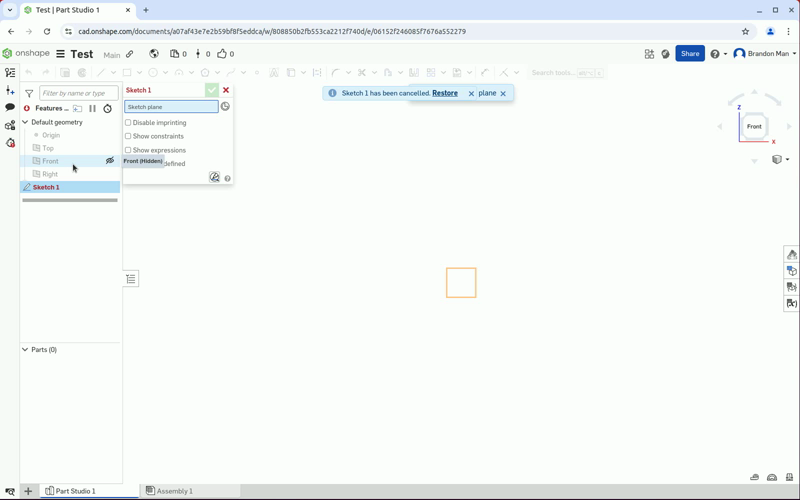
click(73, 163)
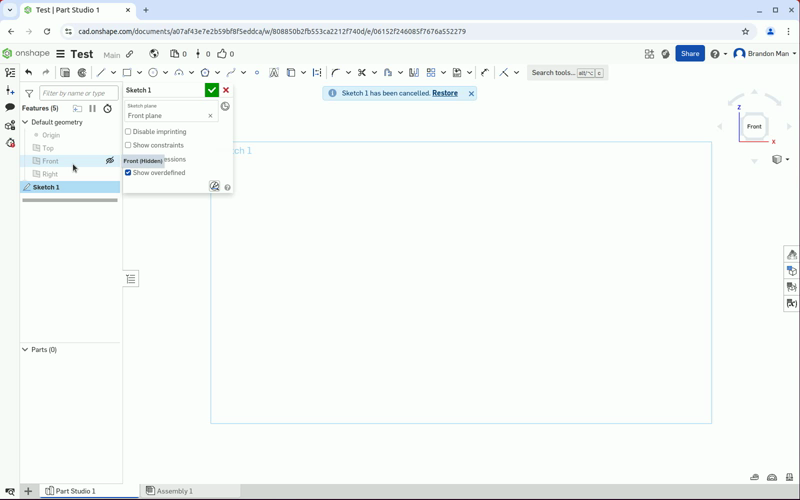
mouse_move(73, 352)
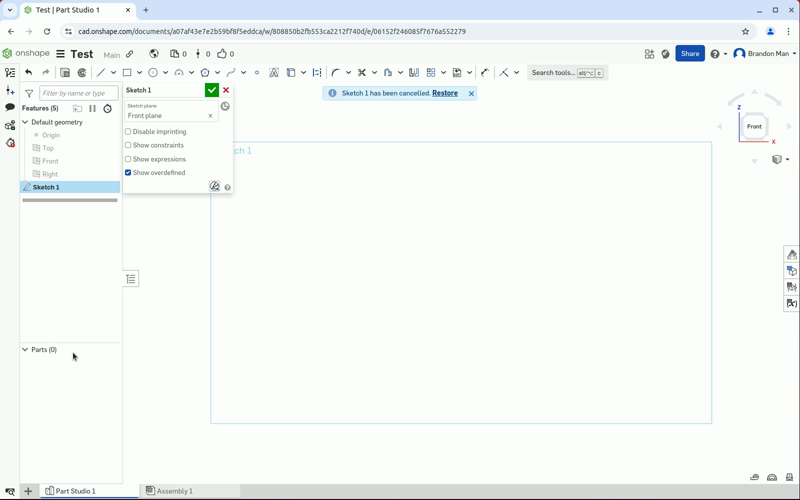
key(y)
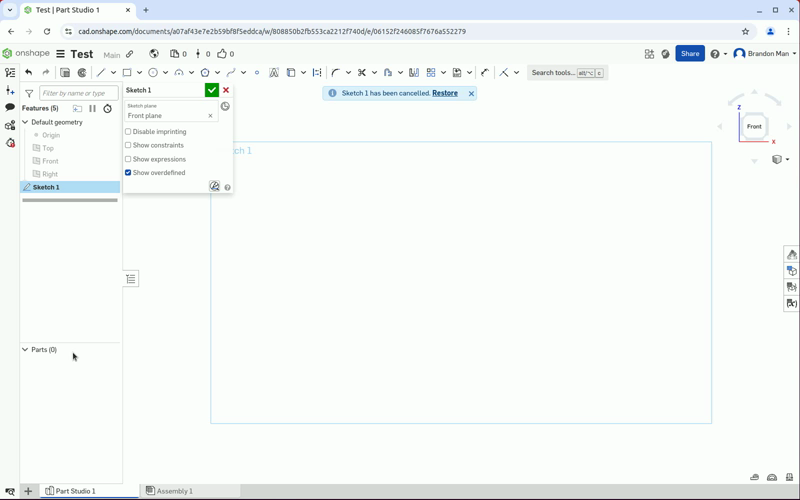
key(l)
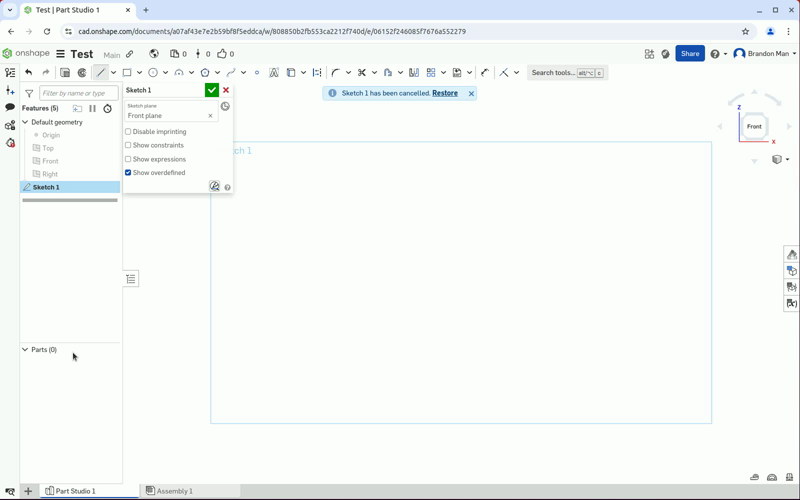
key_down(shift)
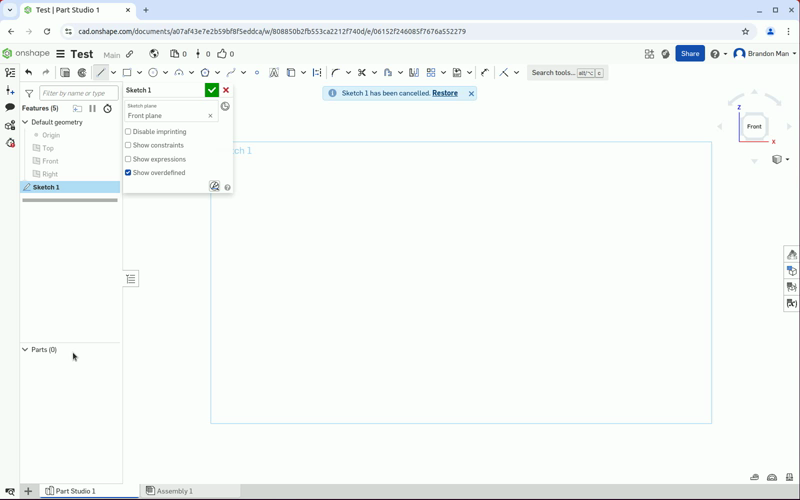
mouse_move(348, 282)
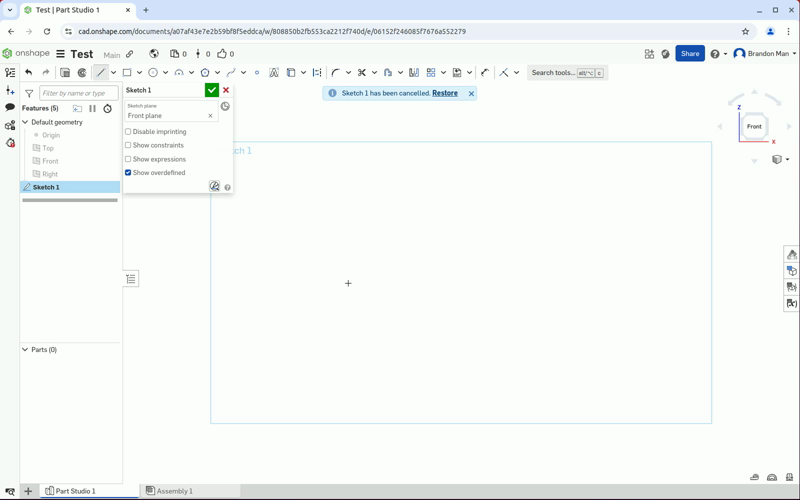
click(348, 282)
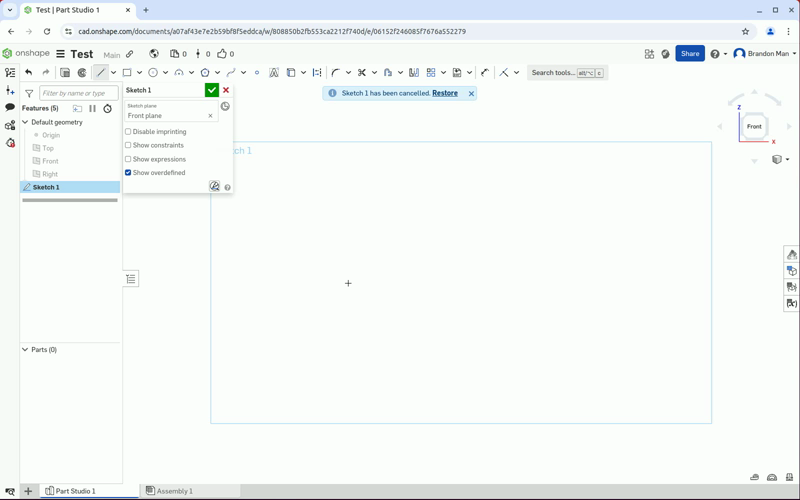
key_up(shift)
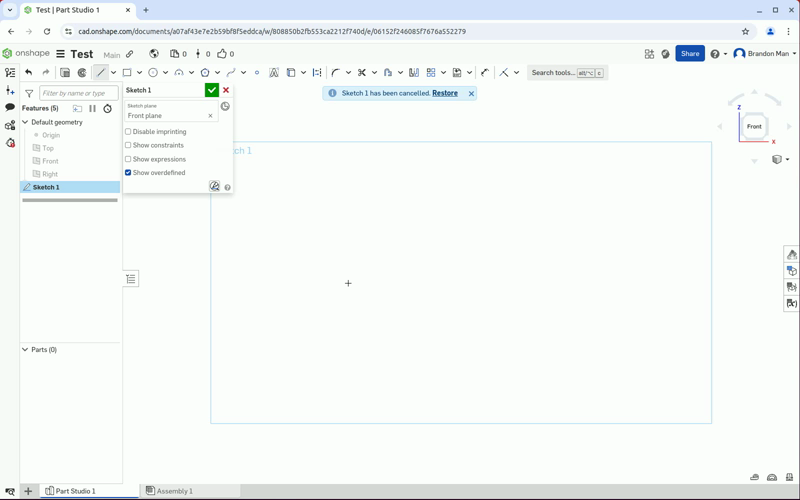
key_down(shift)
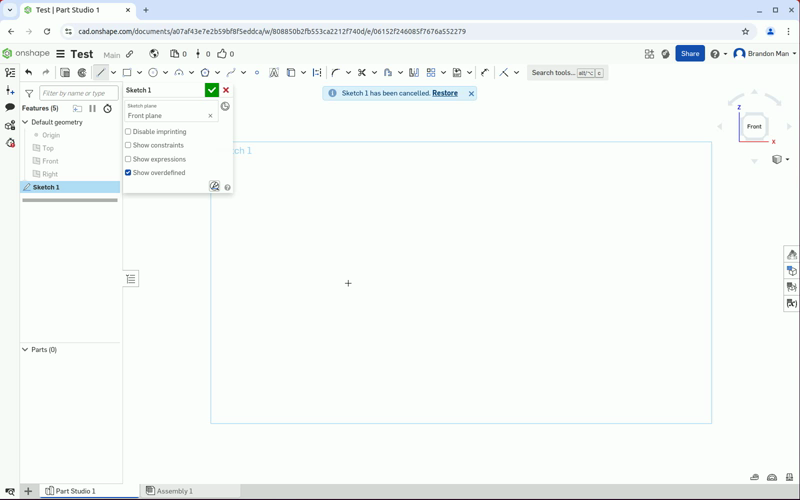
mouse_move(460, 282)
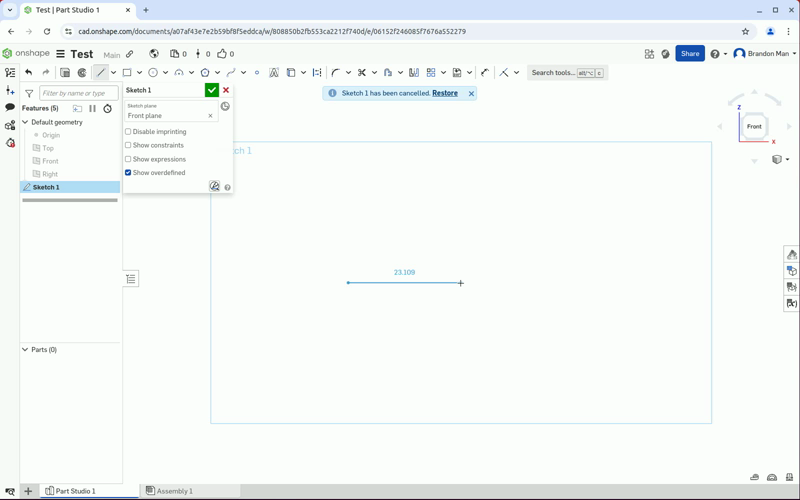
click(460, 282)
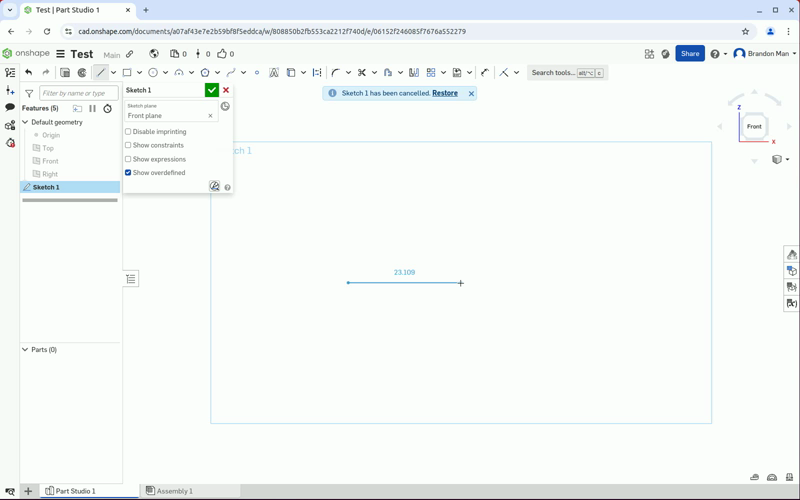
key_up(shift)
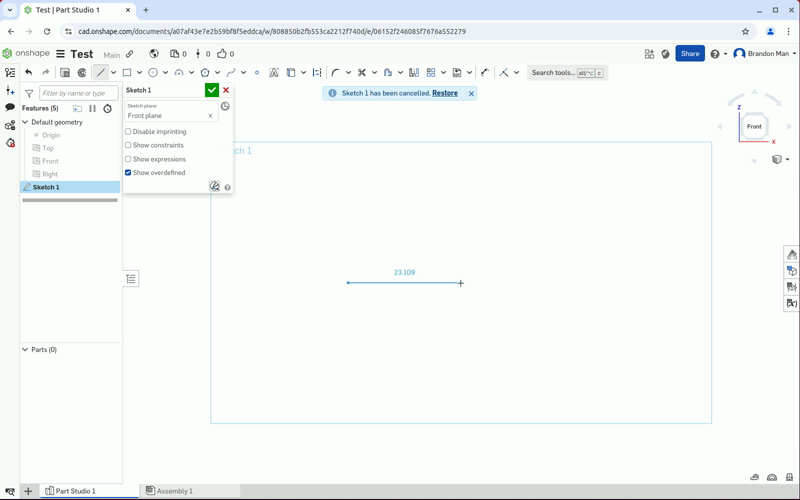
key_down(shift)
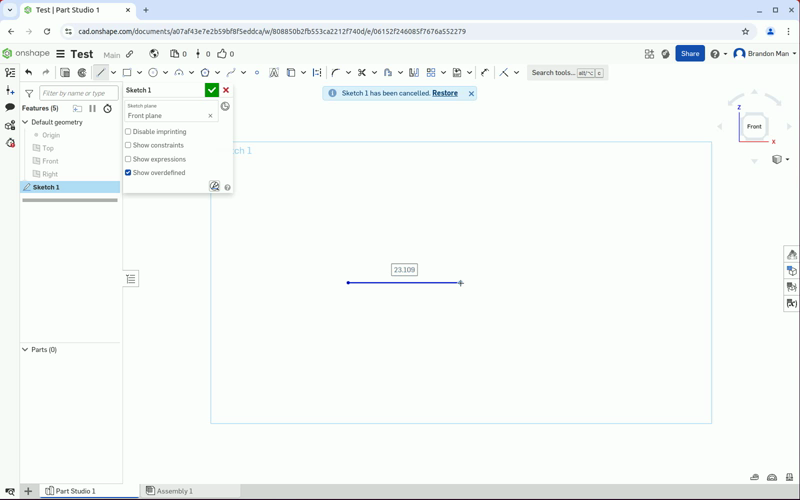
mouse_move(460, 170)
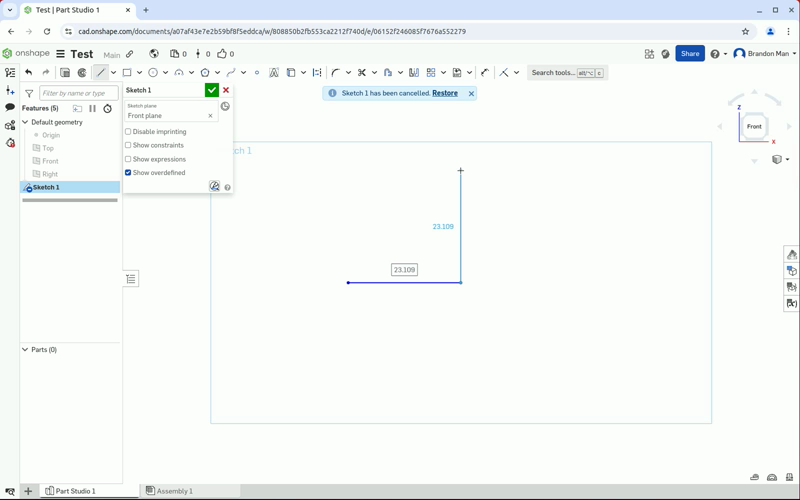
click(460, 170)
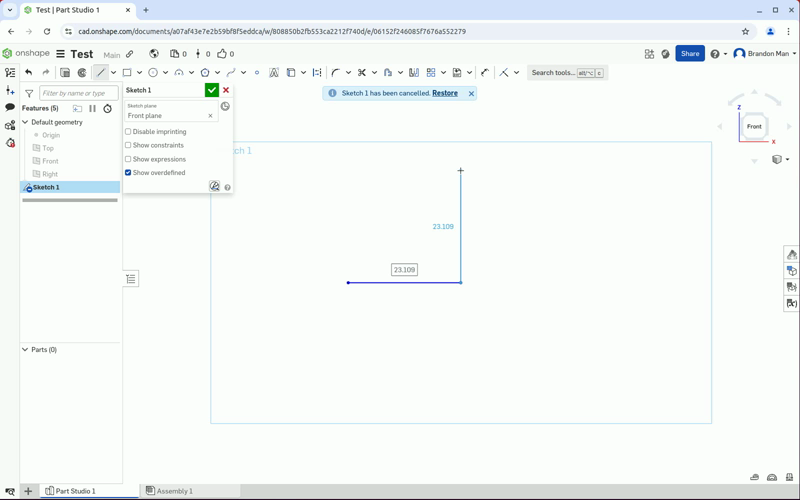
key_up(shift)
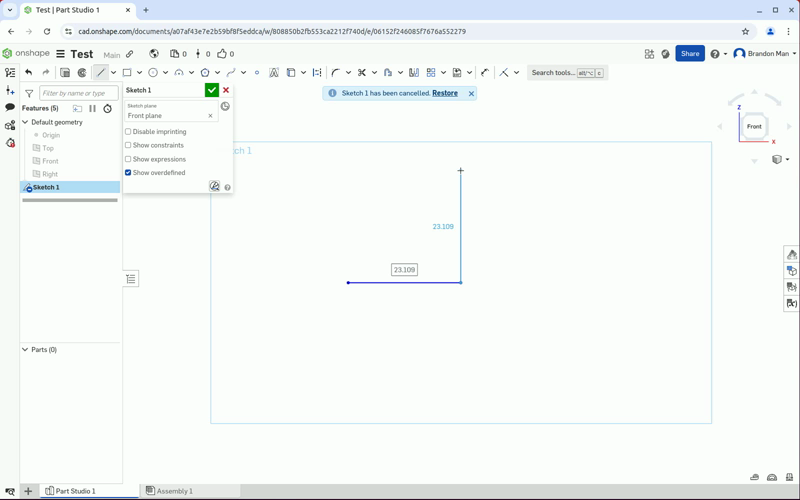
key_down(shift)
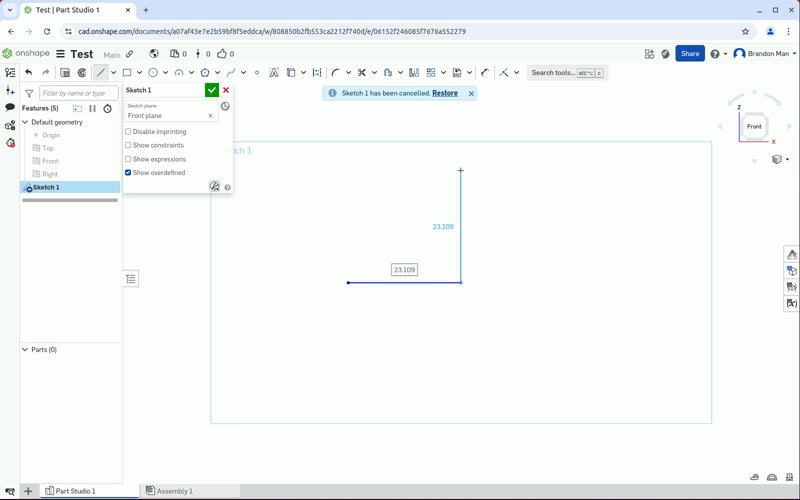
mouse_move(348, 170)
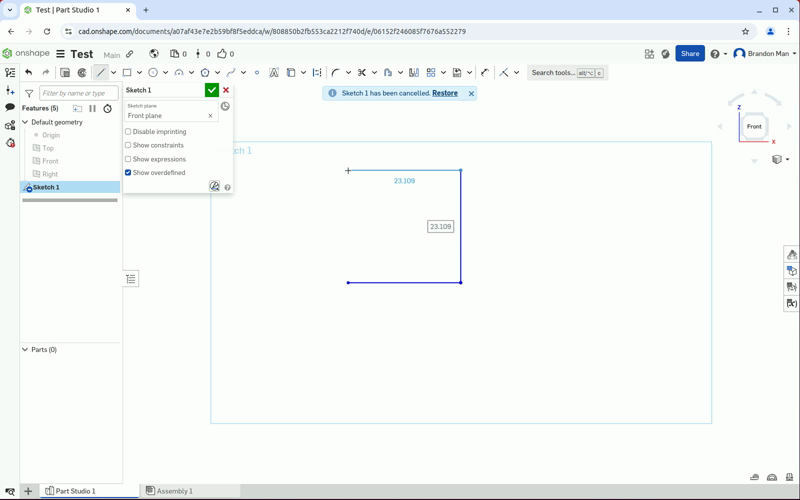
click(348, 170)
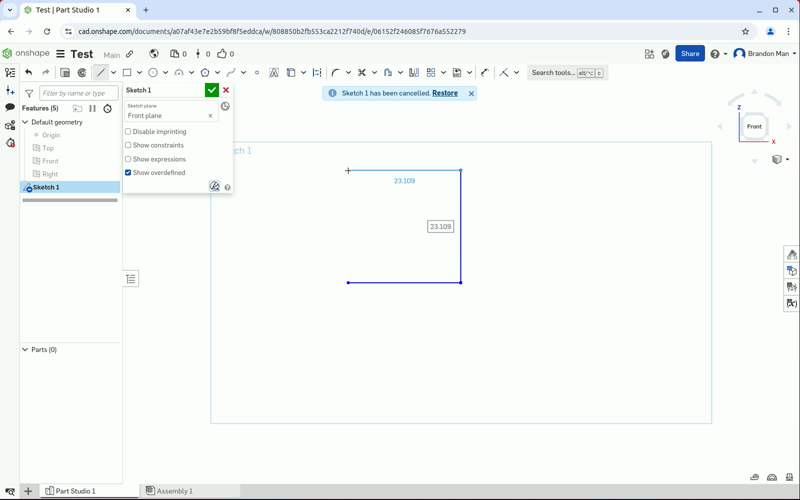
key_up(shift)
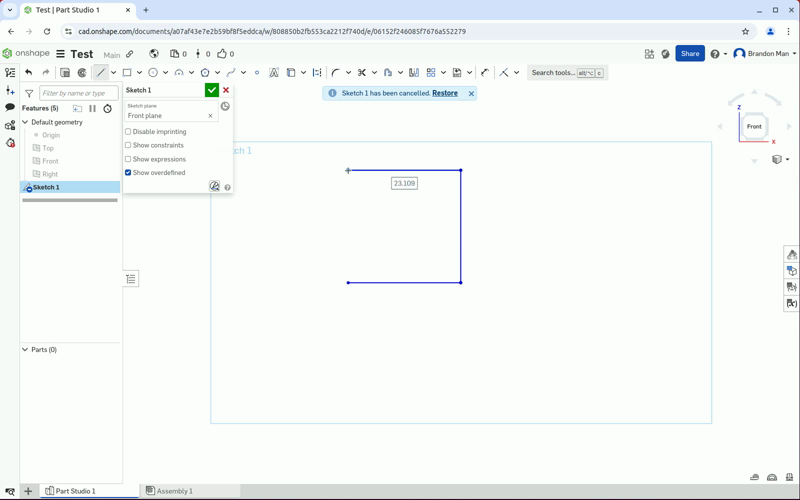
key_down(shift)
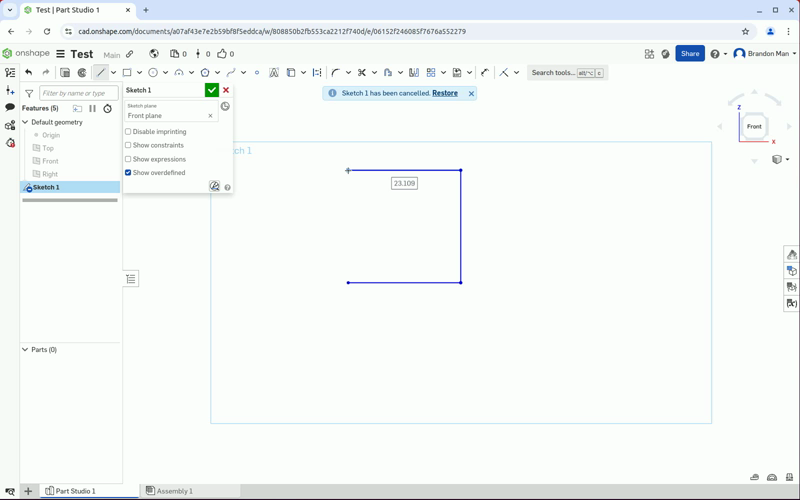
mouse_move(348, 282)
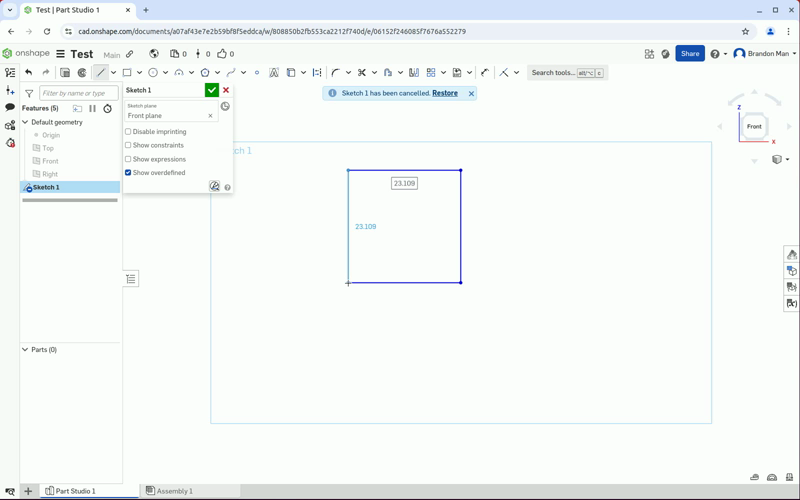
key_up(shift)
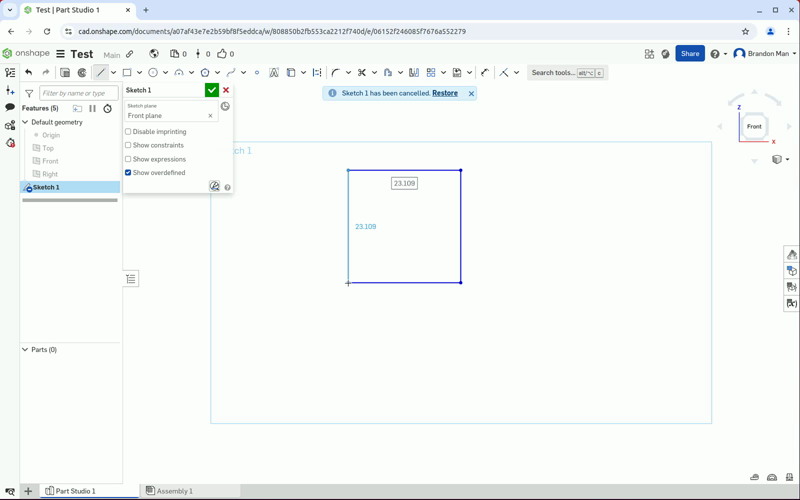
click(348, 282)
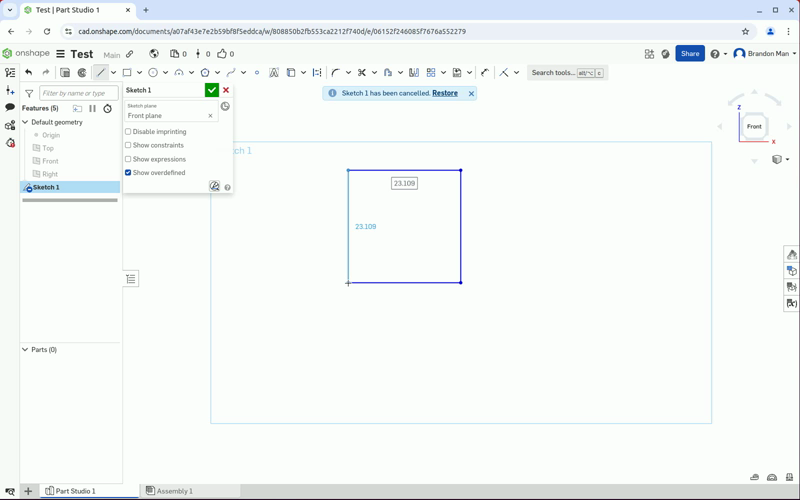
key(esc)
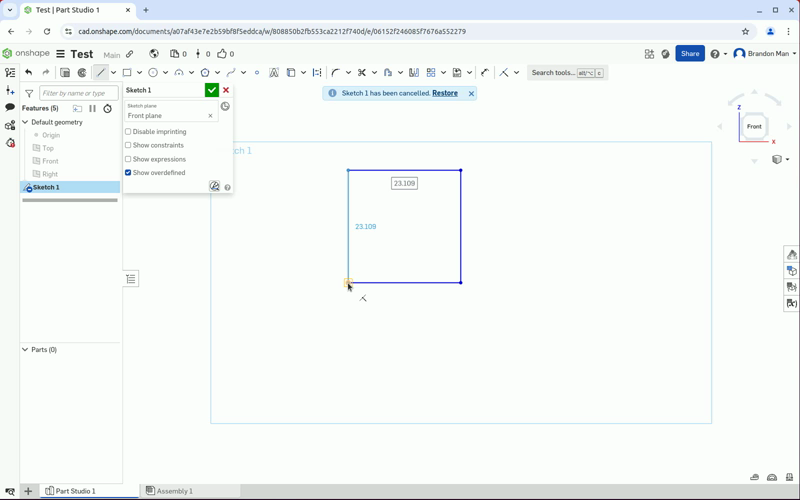
mouse_move(424, 248)
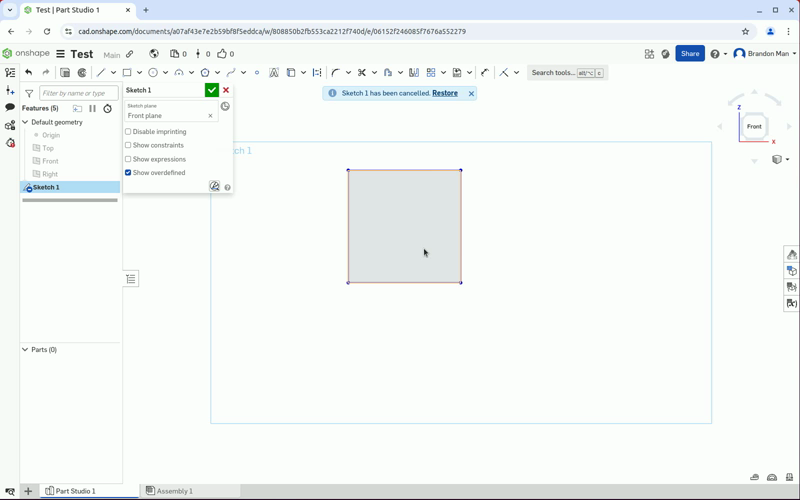
click(424, 248)
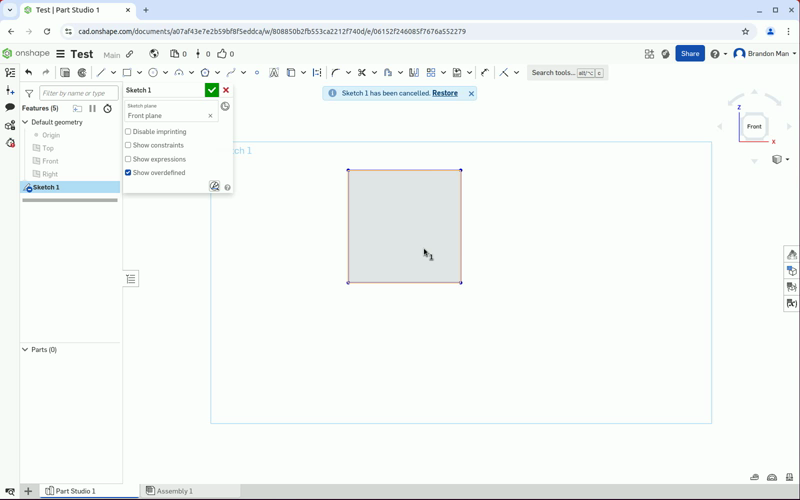
mouse_move(73, 352)
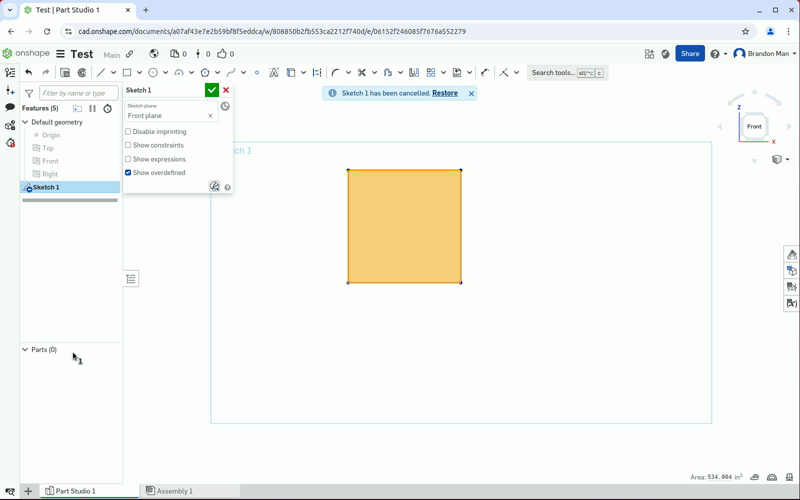
key(shift+y)
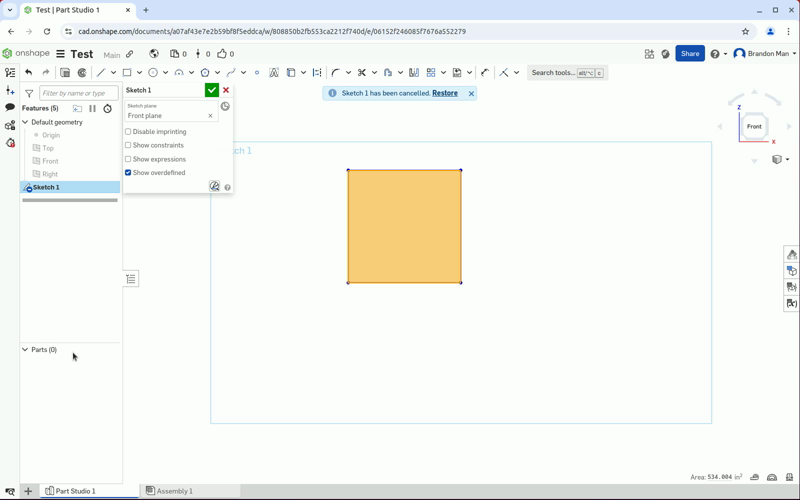
key(shift+e)
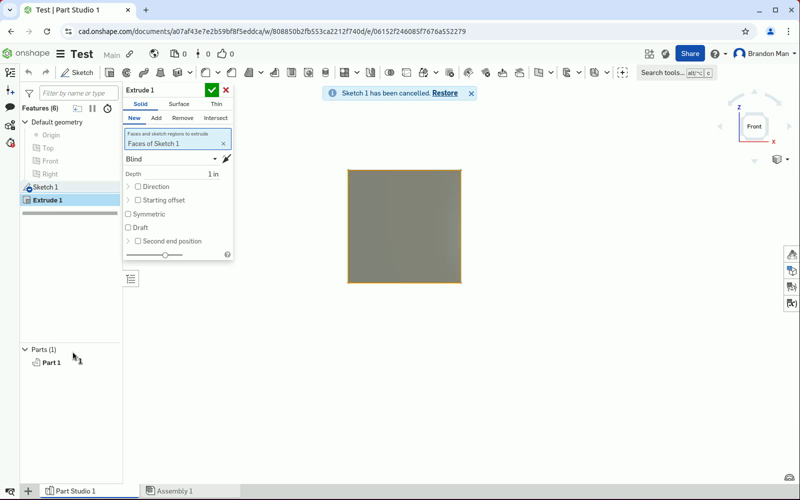
mouse_move(143, 106)
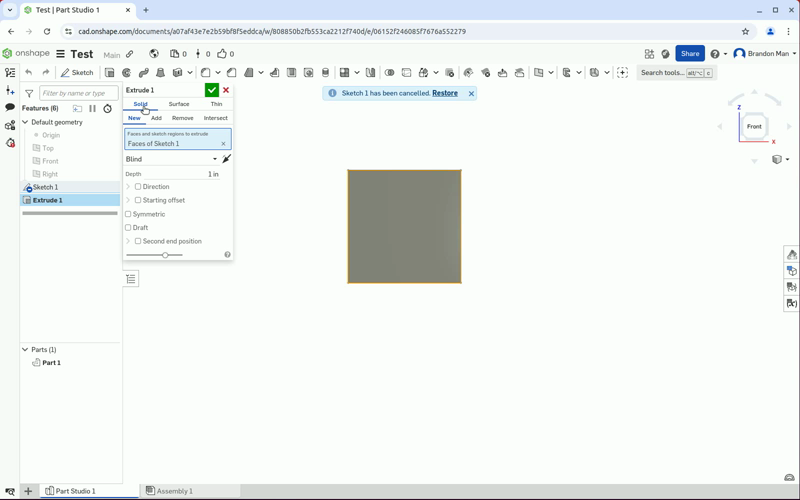
click(143, 106)
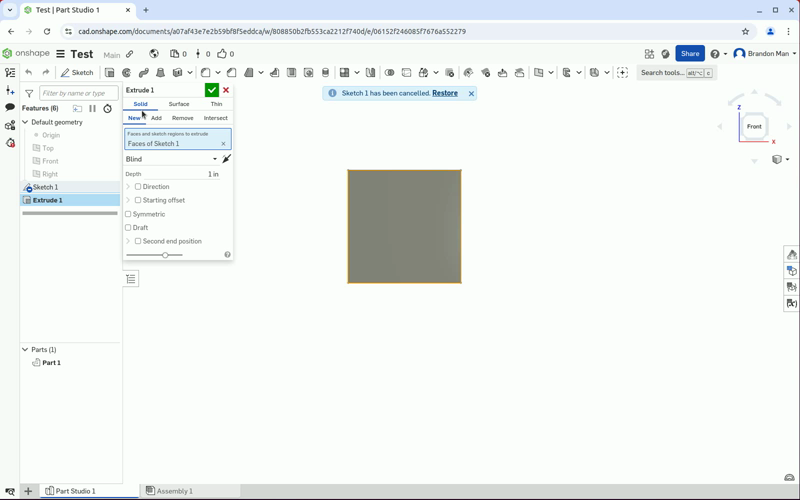
mouse_move(137, 120)
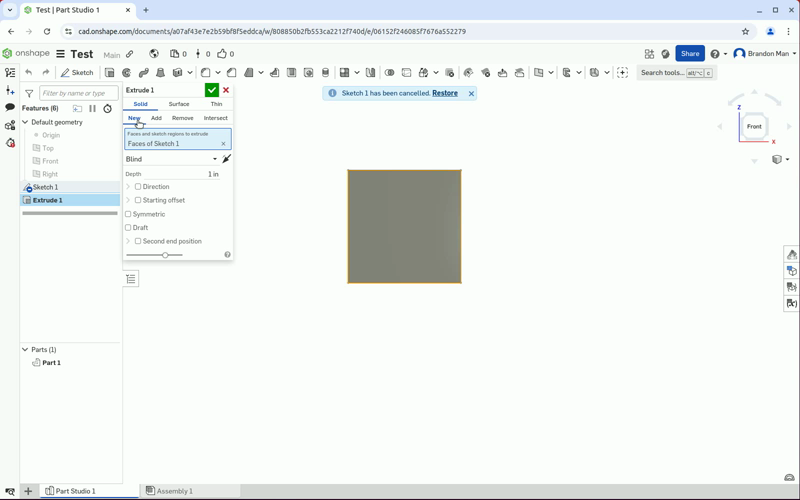
click(137, 120)
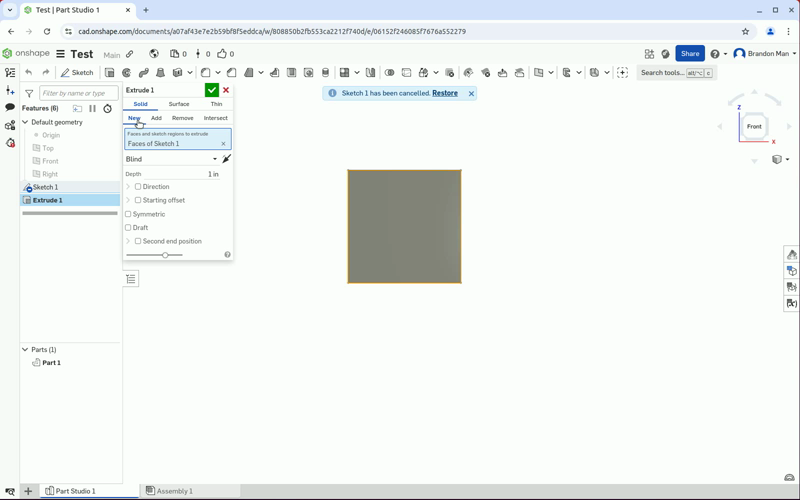
key(tab, 4)
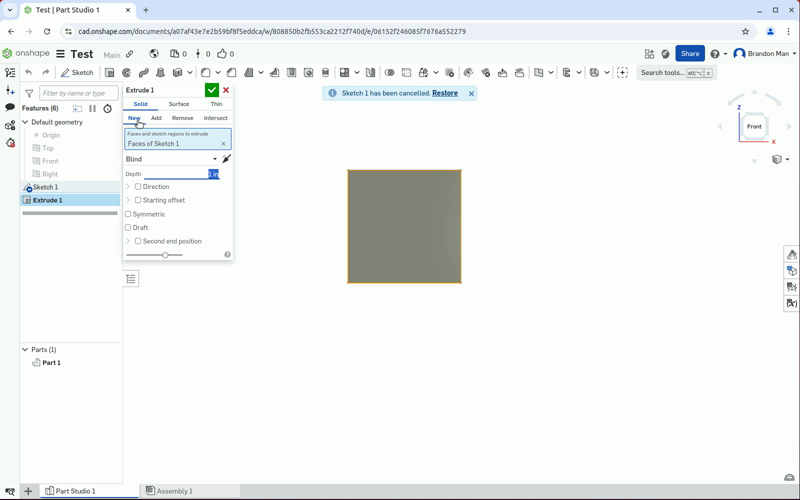
text(23.108)
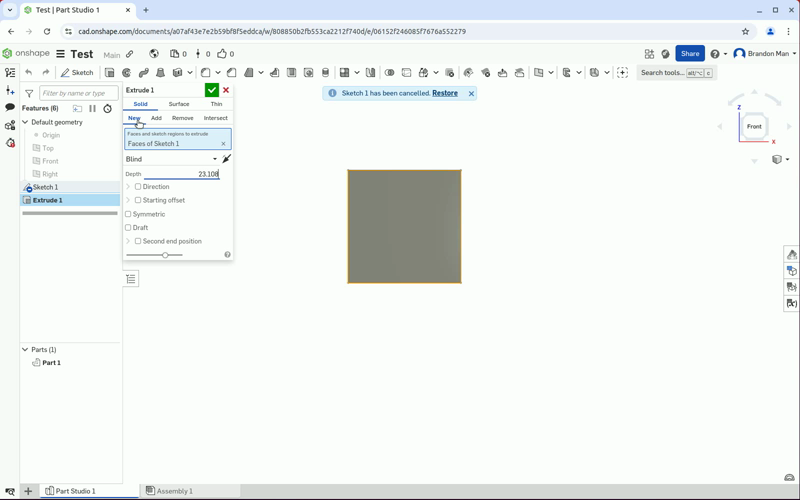
key(enter)
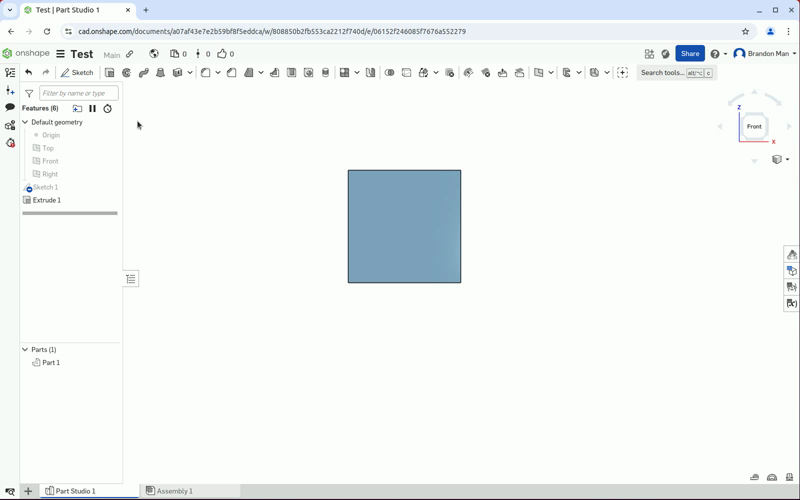
key(shift+h)
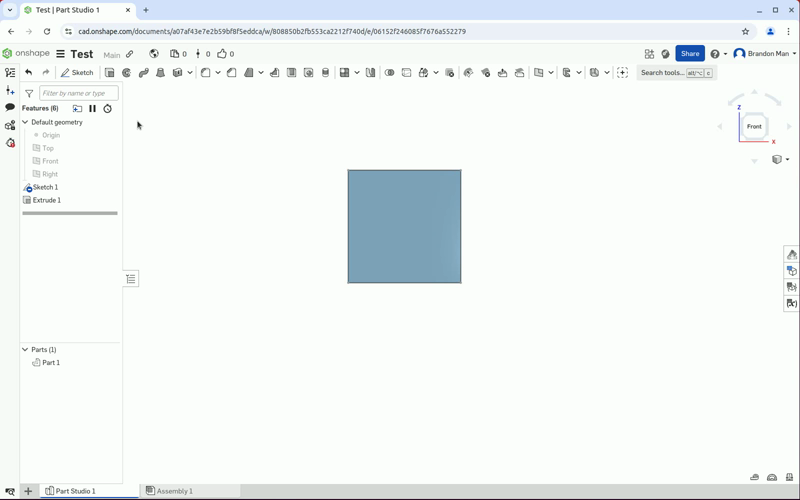
key(shift+h)
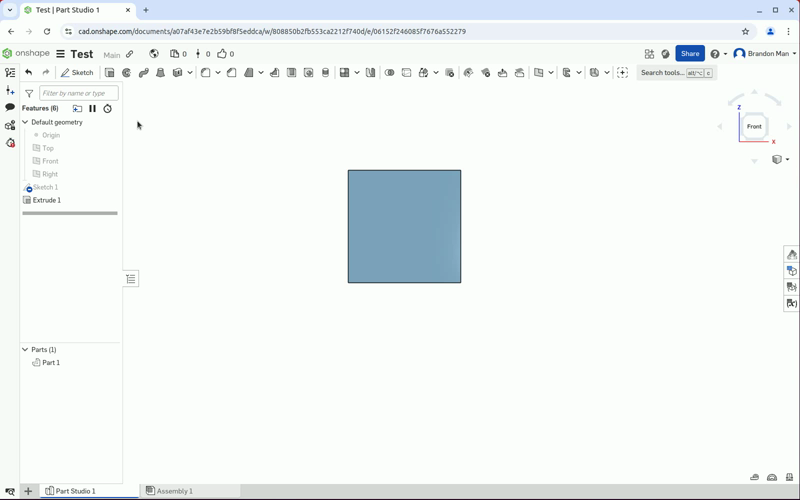
mouse_move(73, 189)
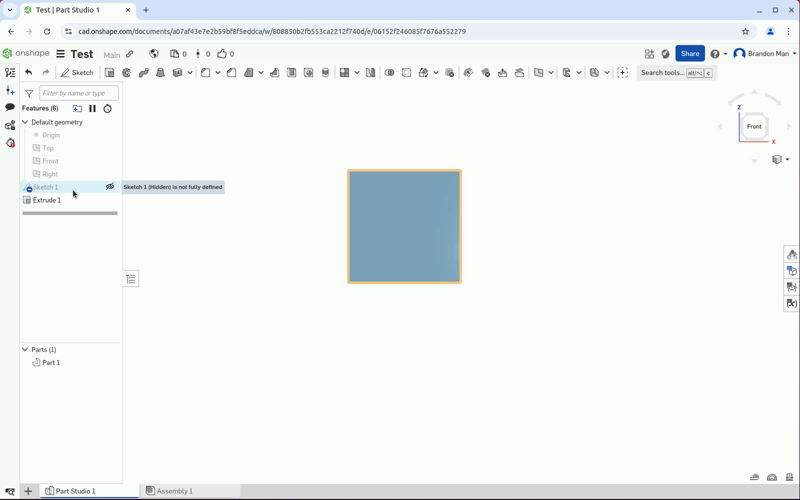
click(73, 189)
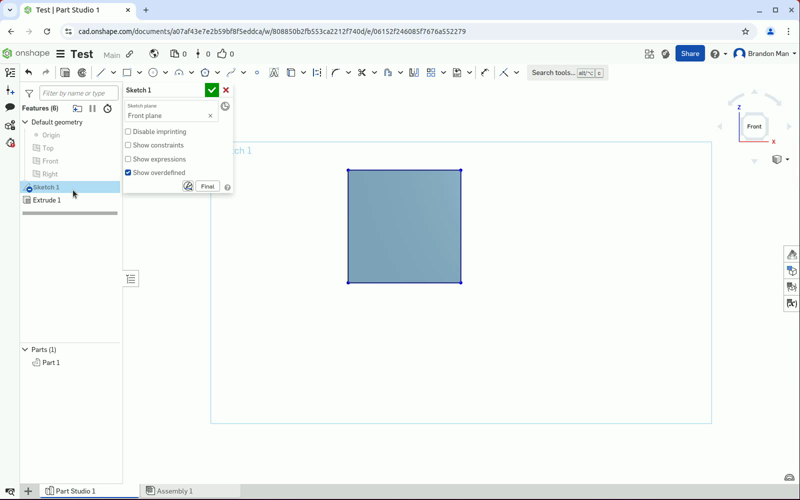
mouse_move(229, 92)
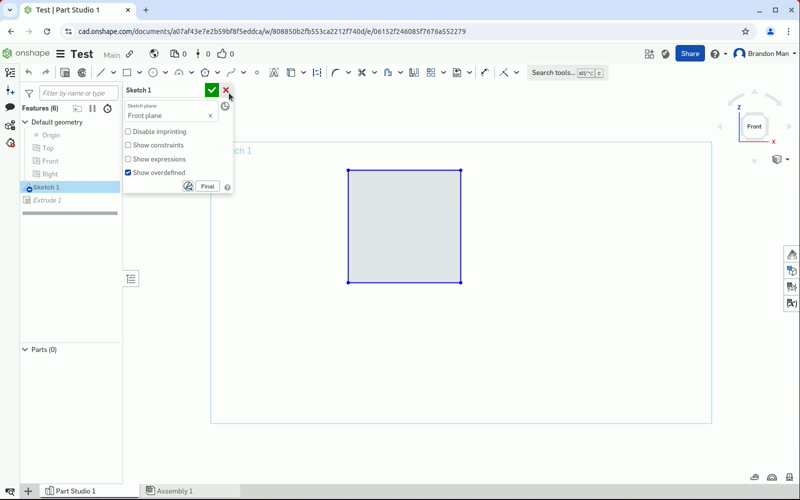
click(229, 92)
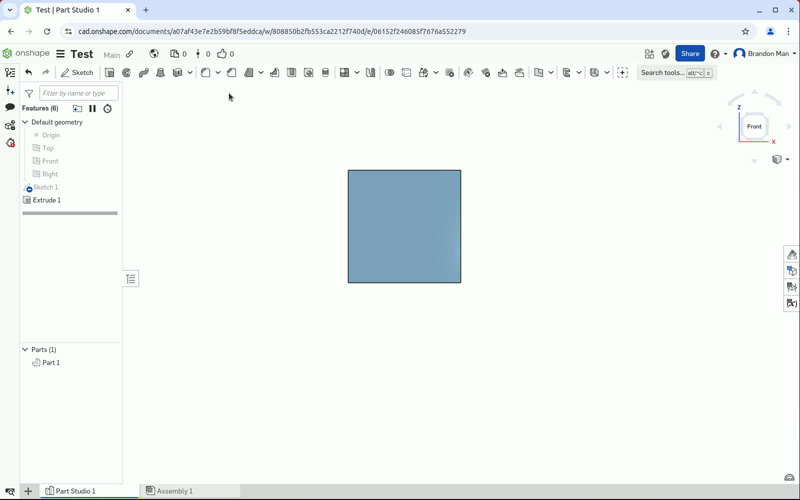
mouse_move(541, 75)
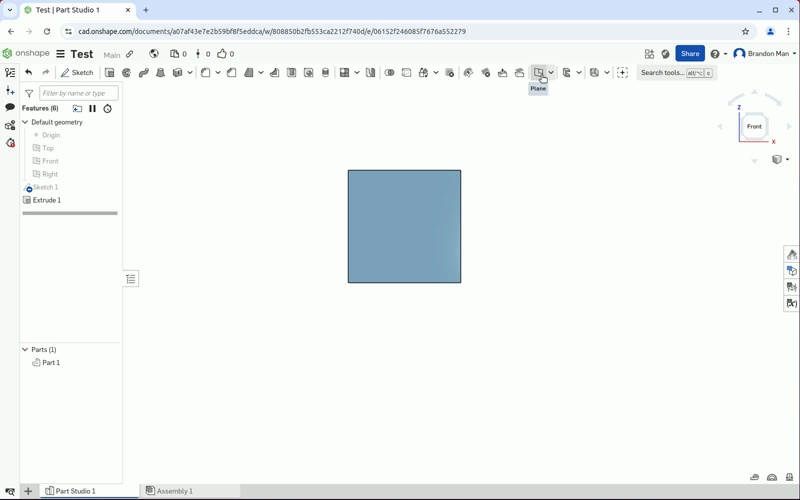
click(541, 75)
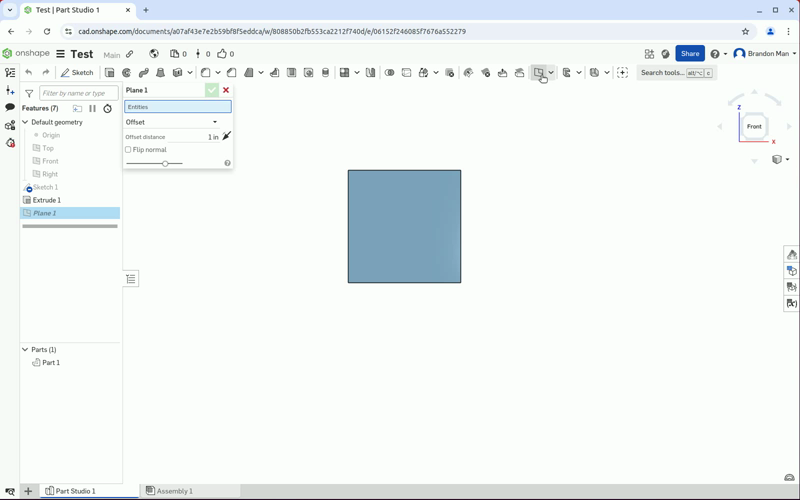
mouse_move(73, 163)
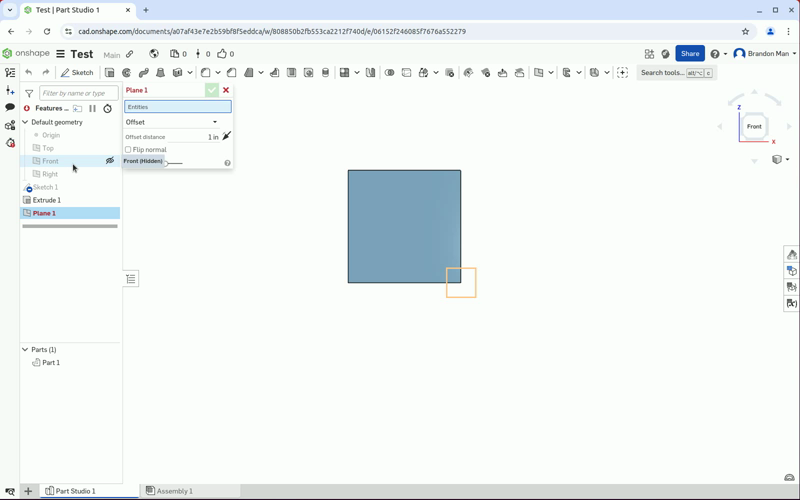
click(73, 163)
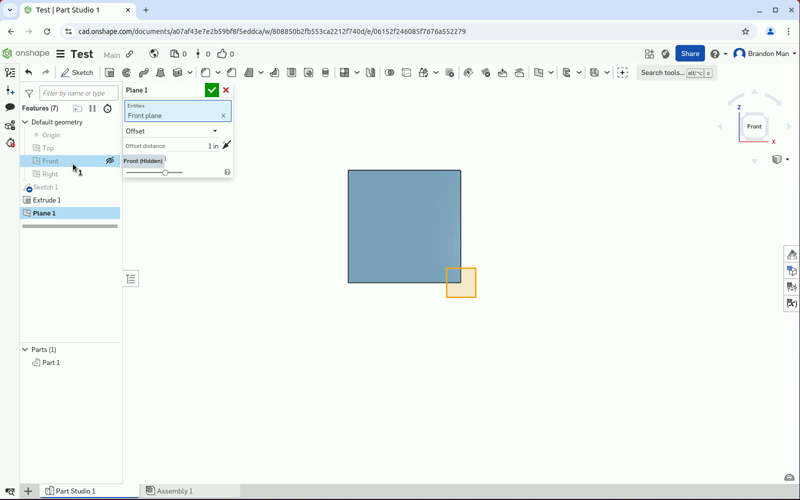
key(tab, 2)
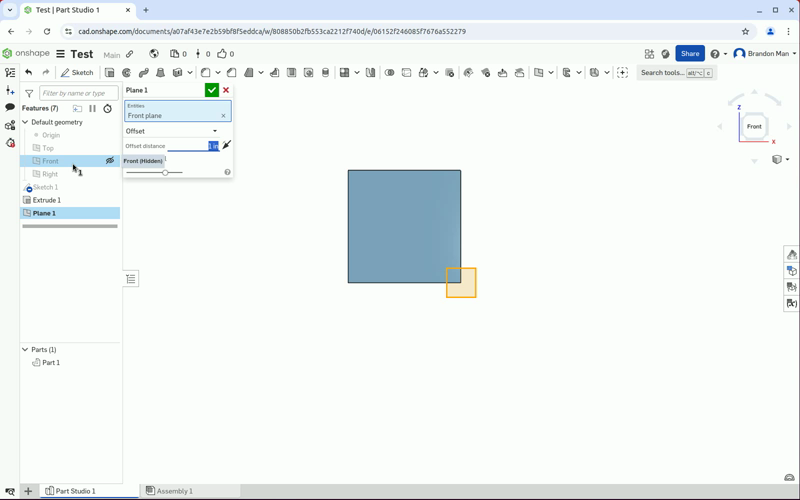
text(23.108)
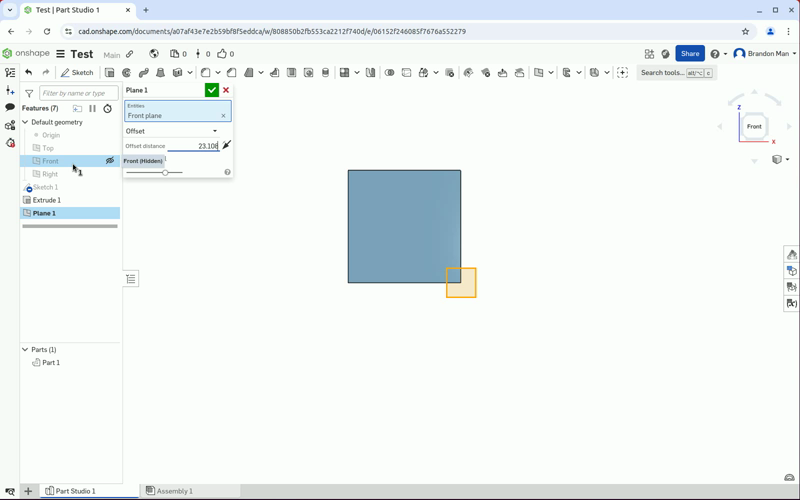
key(enter, 2)
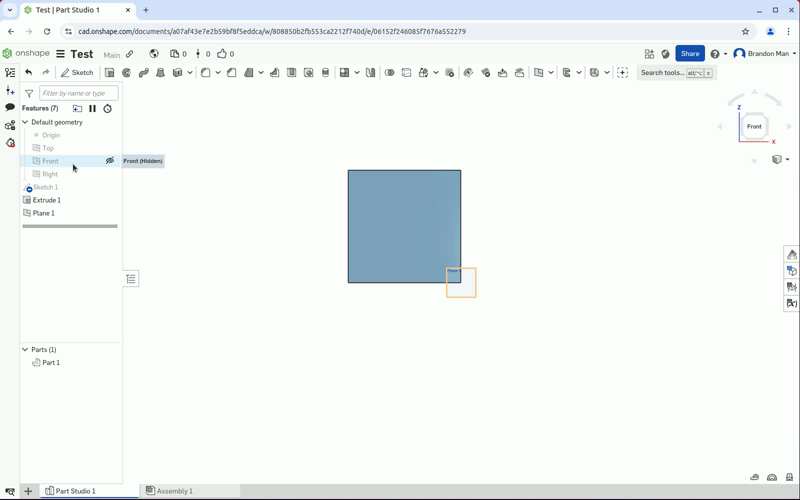
key(shift+s)
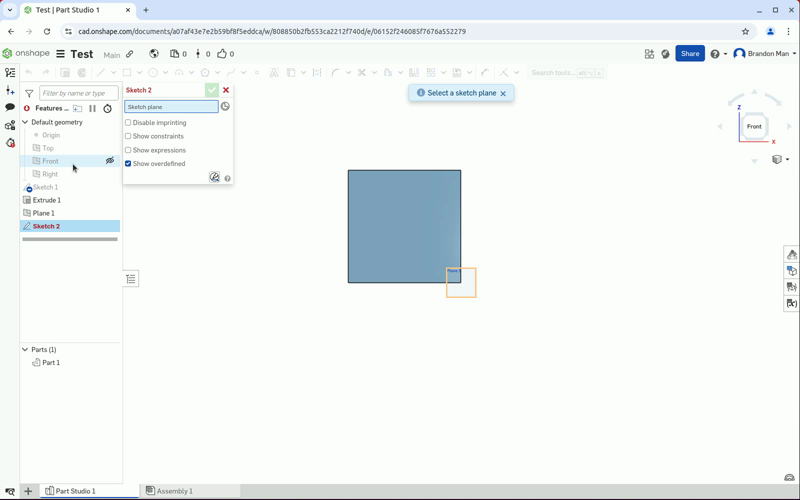
mouse_move(73, 215)
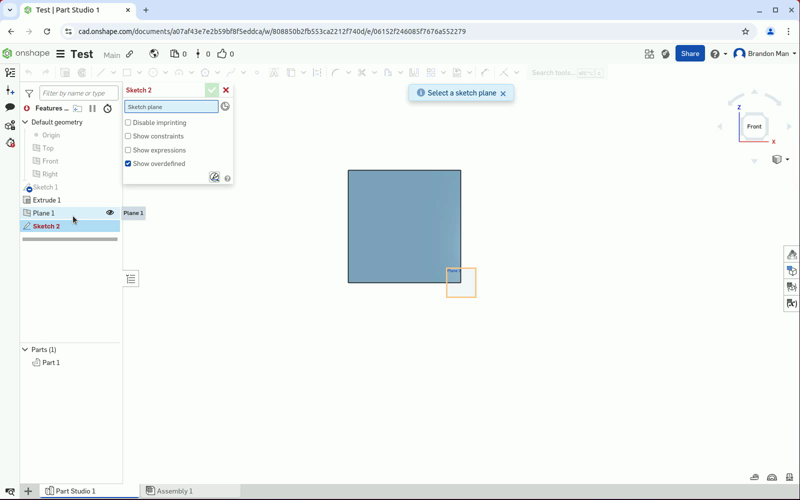
click(73, 215)
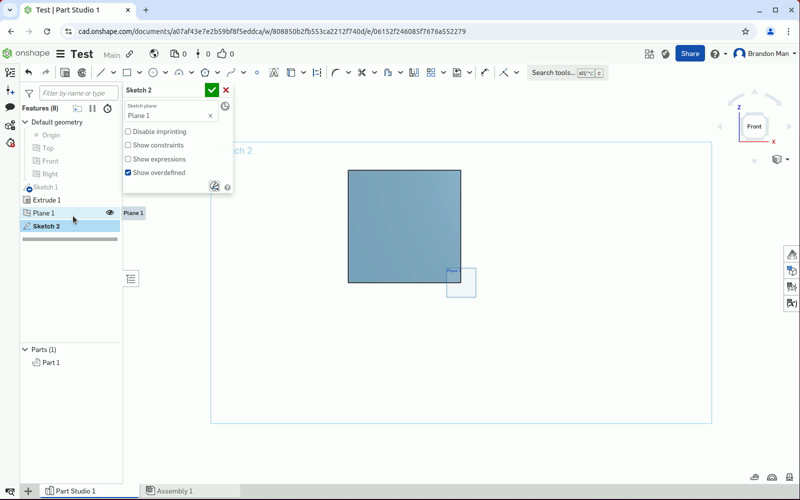
mouse_move(73, 352)
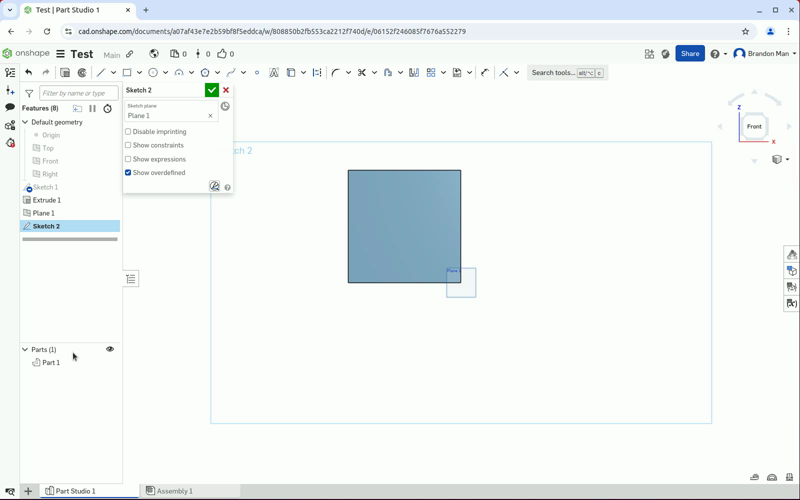
key(y)
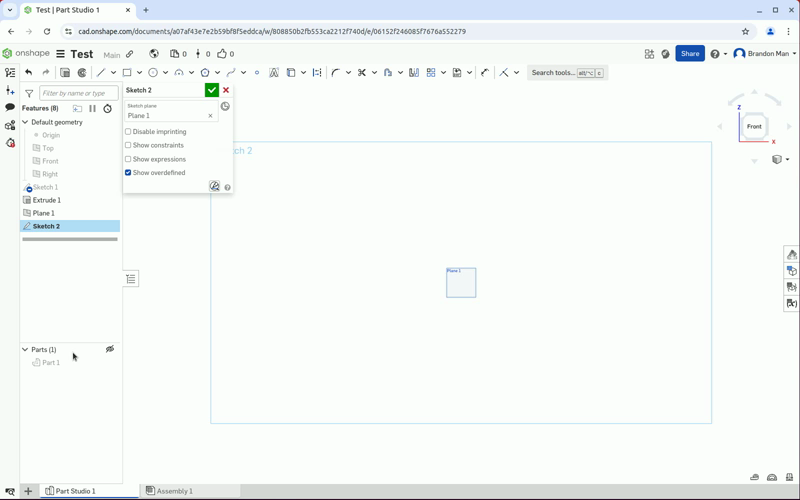
key(l)
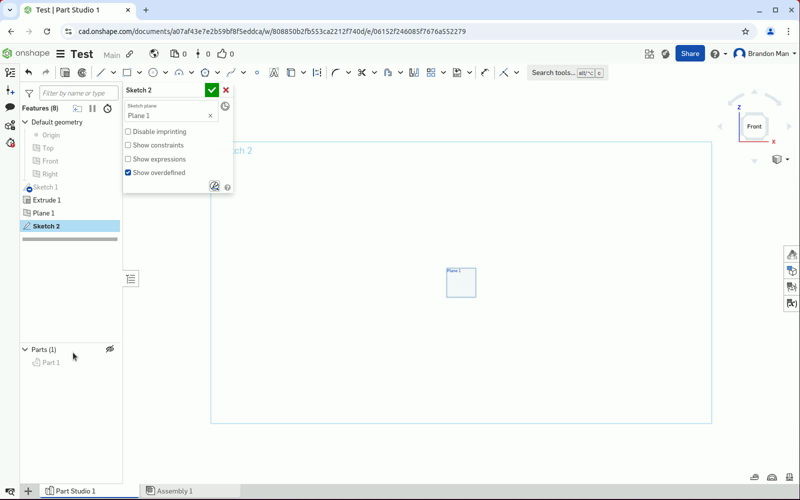
key_down(shift)
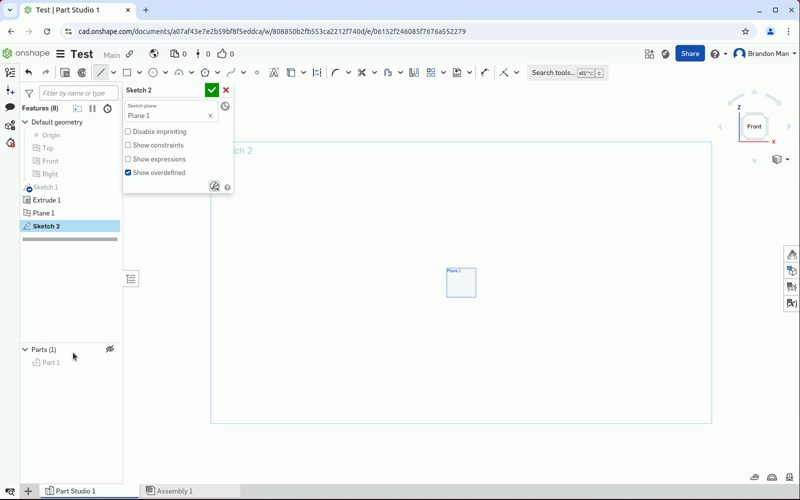
mouse_move(348, 226)
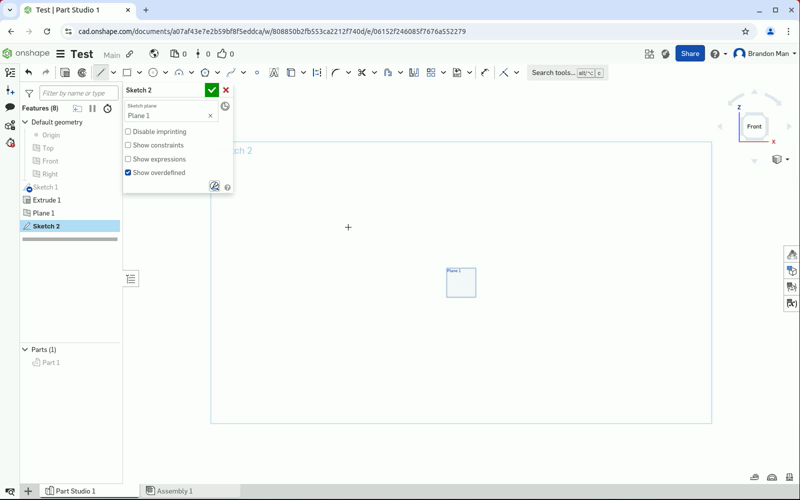
click(348, 226)
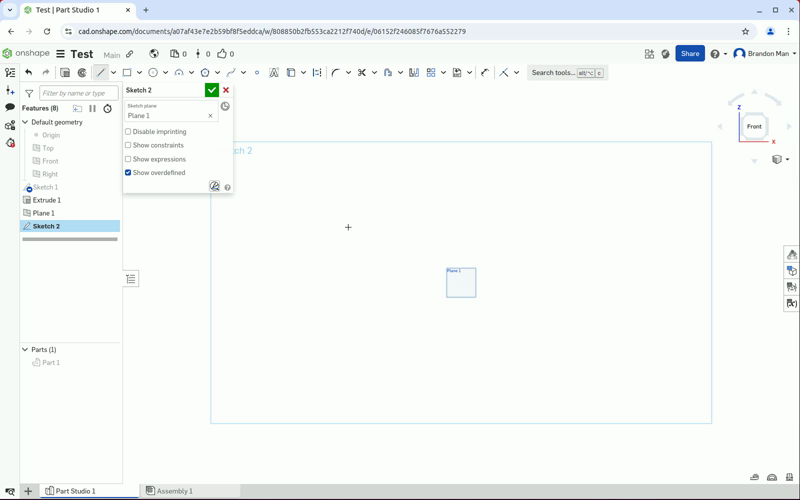
key_up(shift)
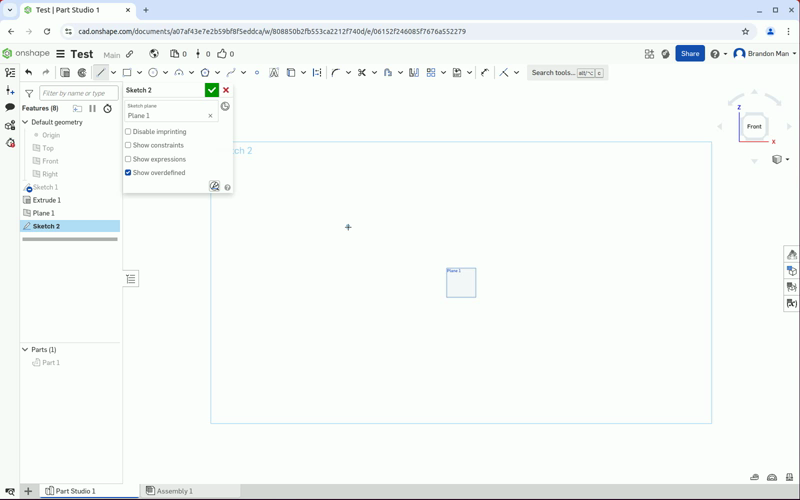
key_down(shift)
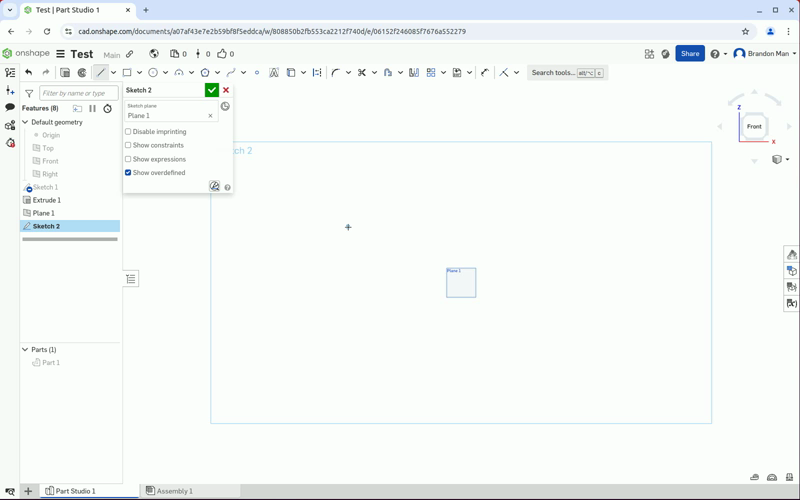
mouse_move(378, 226)
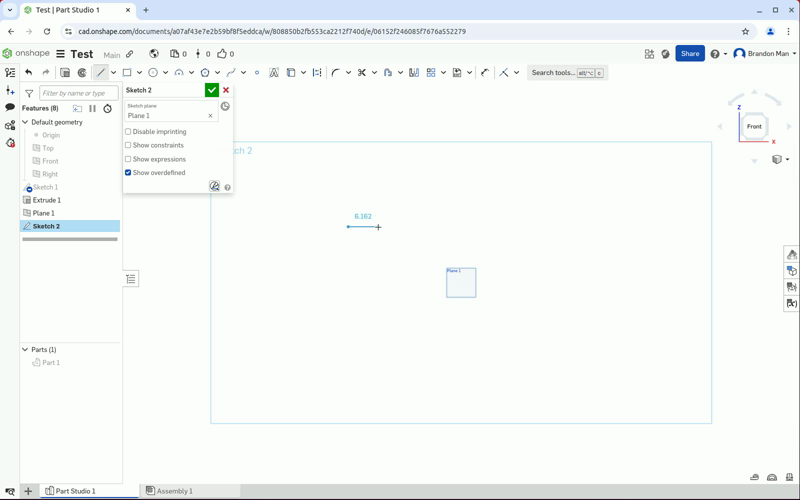
mouse_move(404, 226)
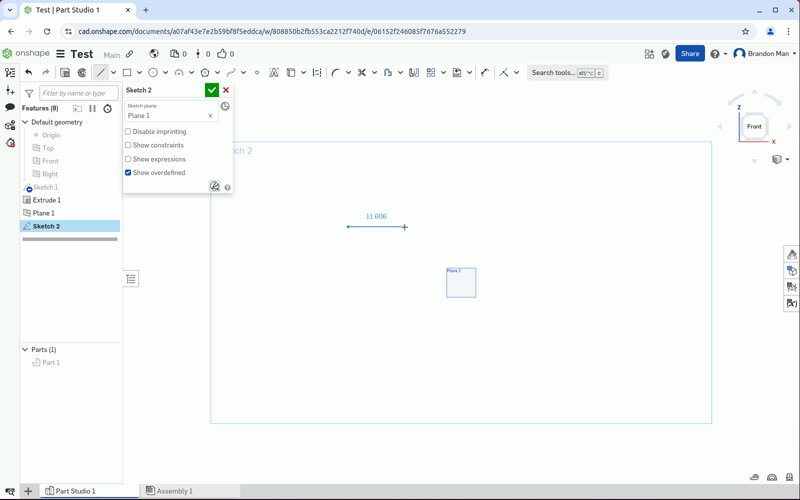
click(404, 226)
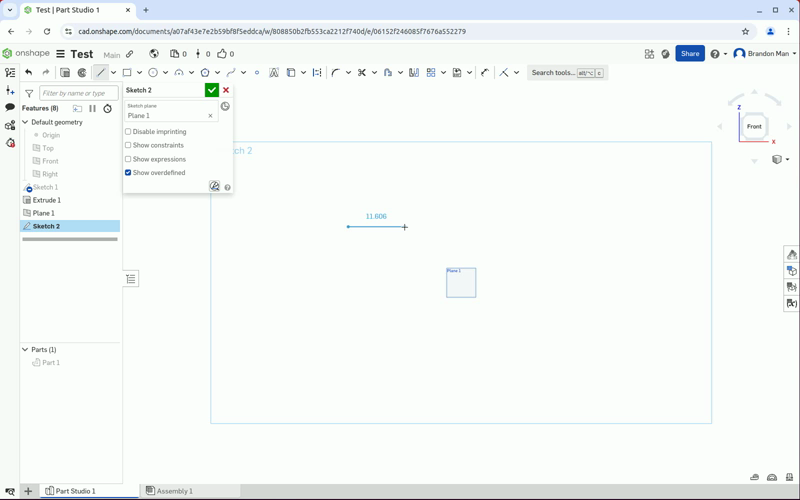
key_up(shift)
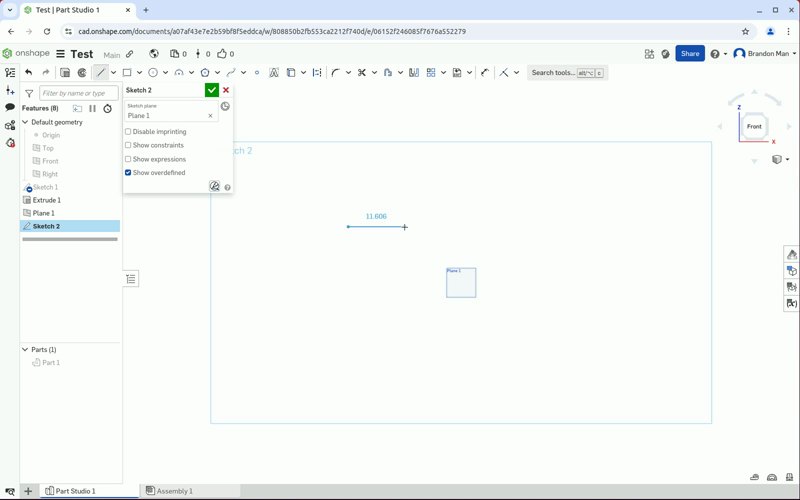
key_down(shift)
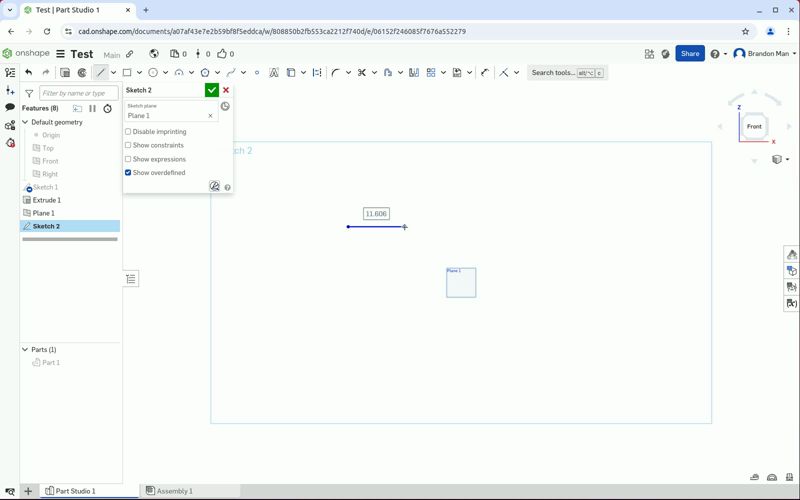
mouse_move(434, 226)
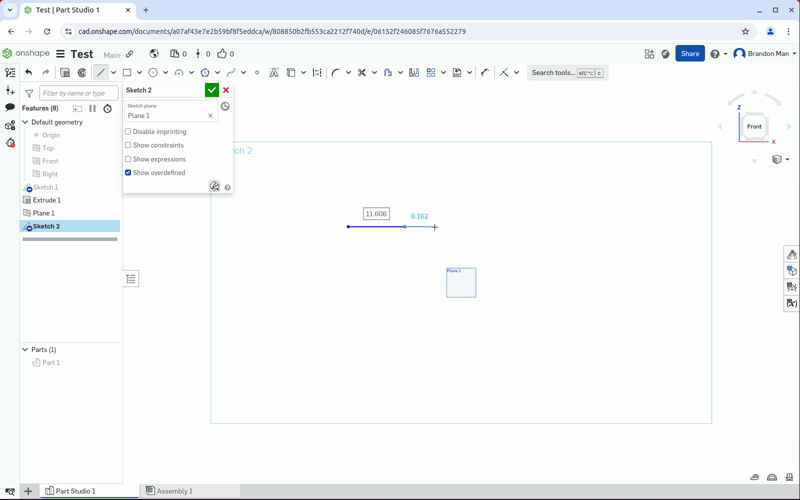
mouse_move(404, 169)
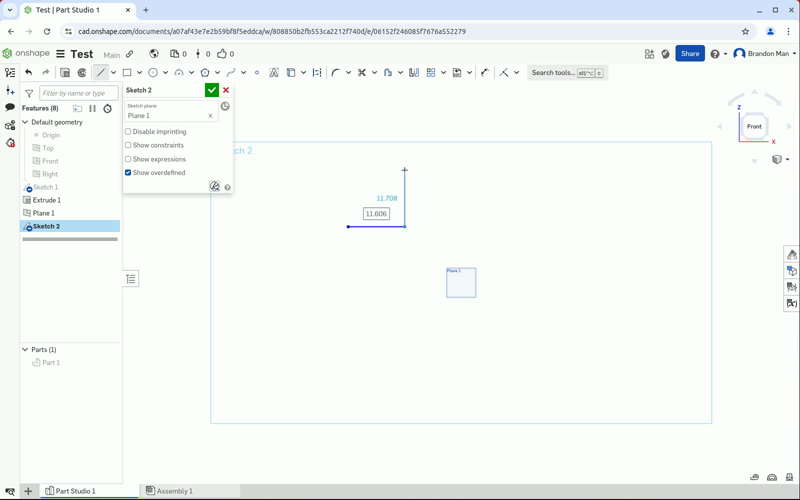
click(404, 169)
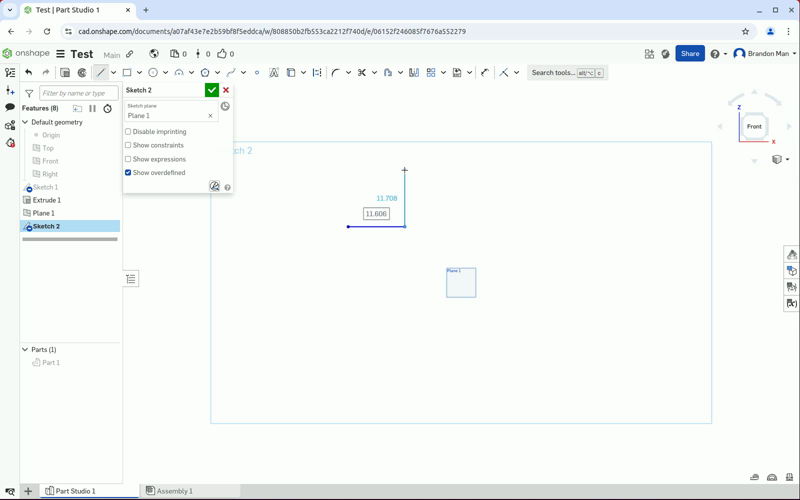
key_up(shift)
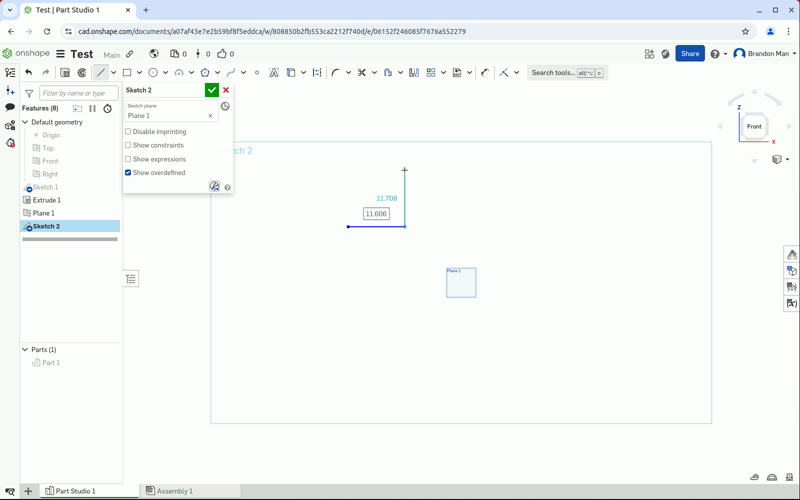
key_down(shift)
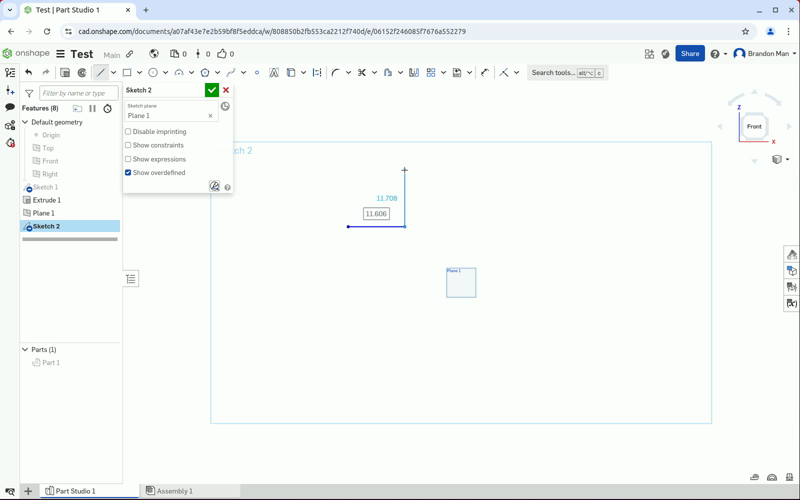
mouse_move(434, 169)
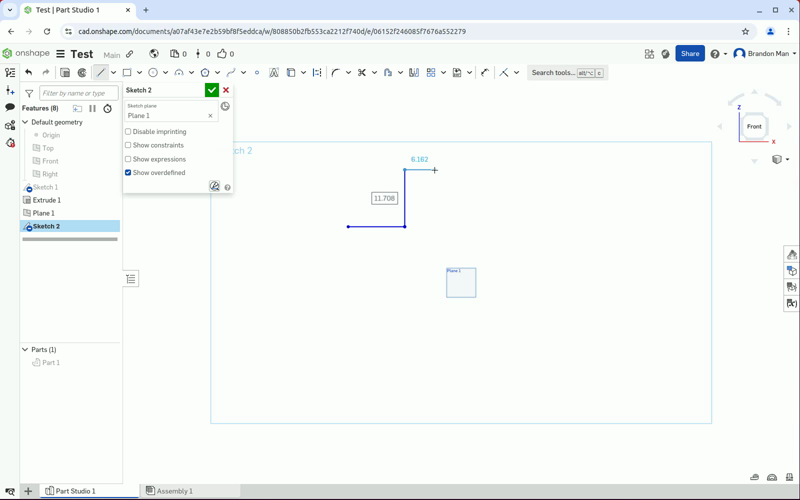
mouse_move(348, 169)
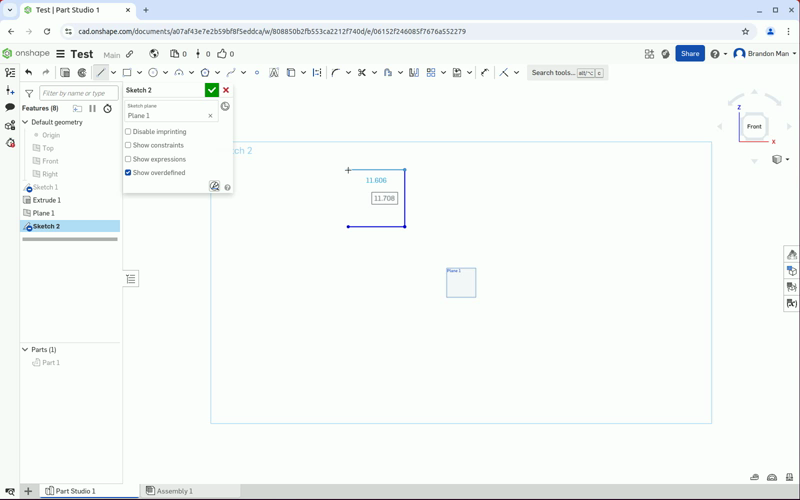
click(348, 169)
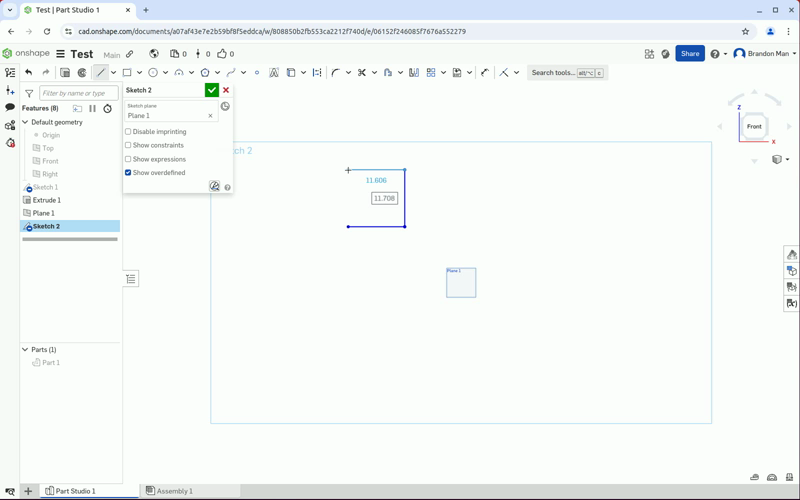
key_up(shift)
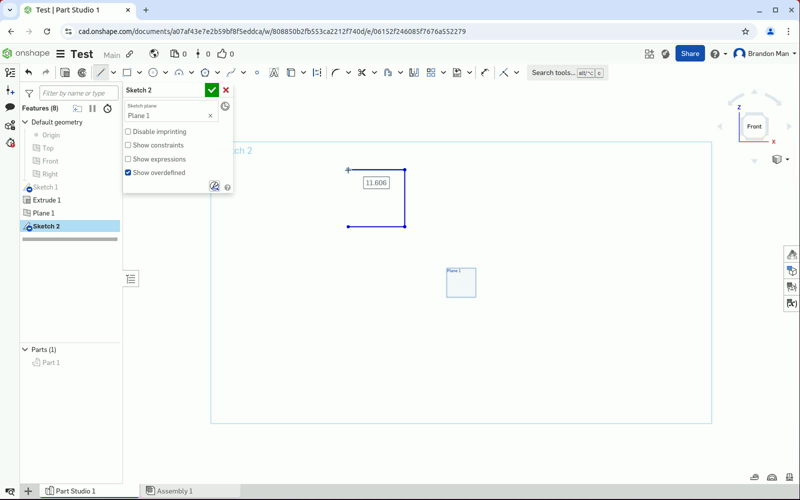
mouse_move(378, 169)
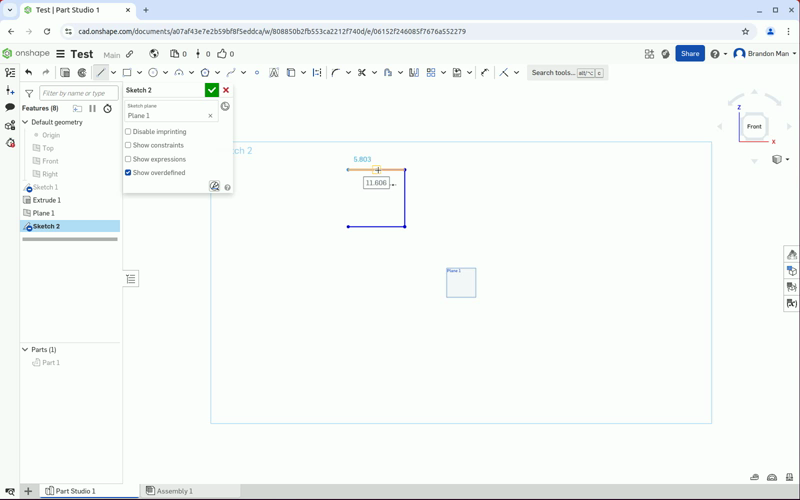
key_down(shift)
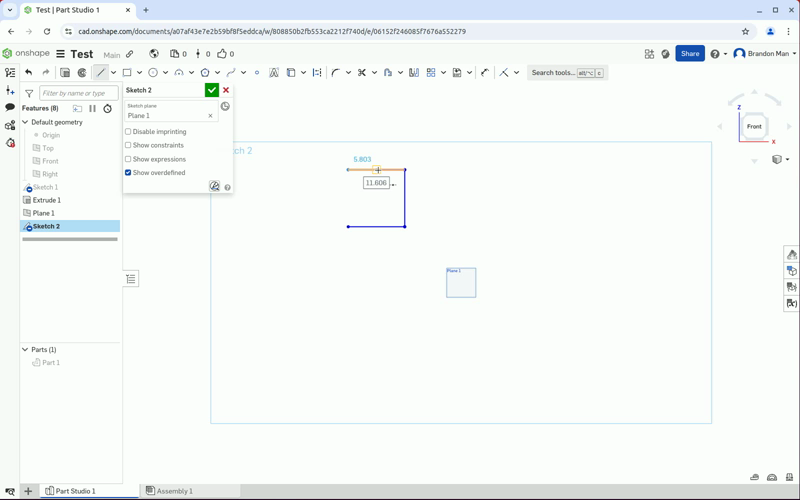
mouse_move(348, 226)
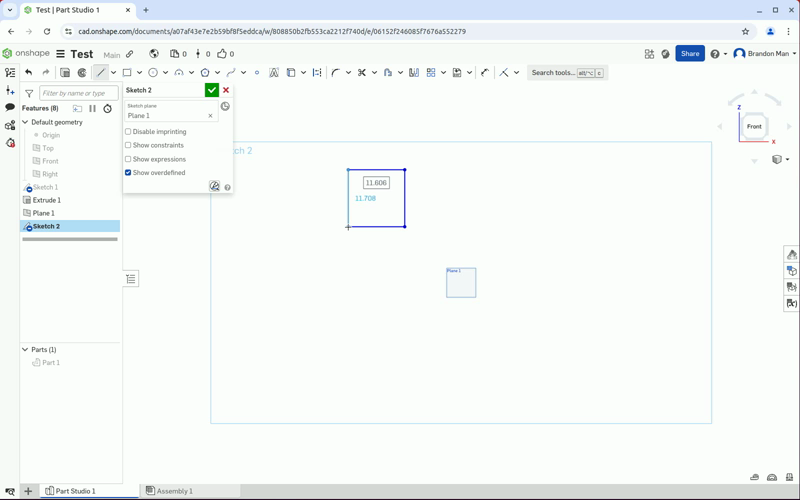
key_up(shift)
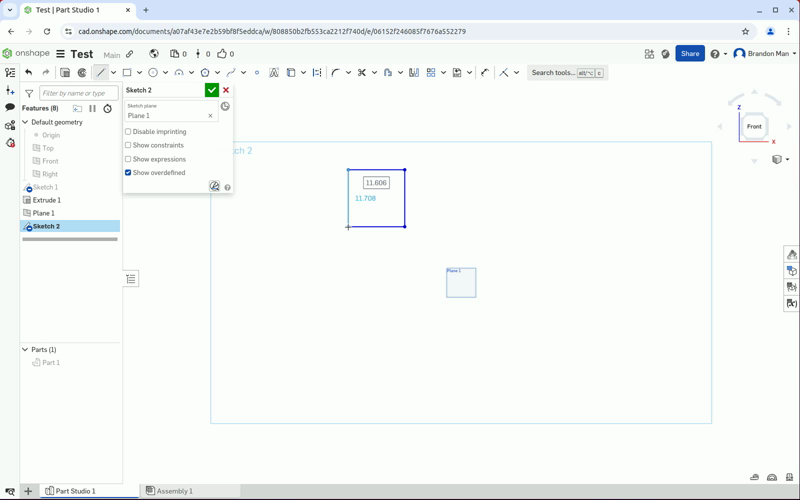
click(348, 226)
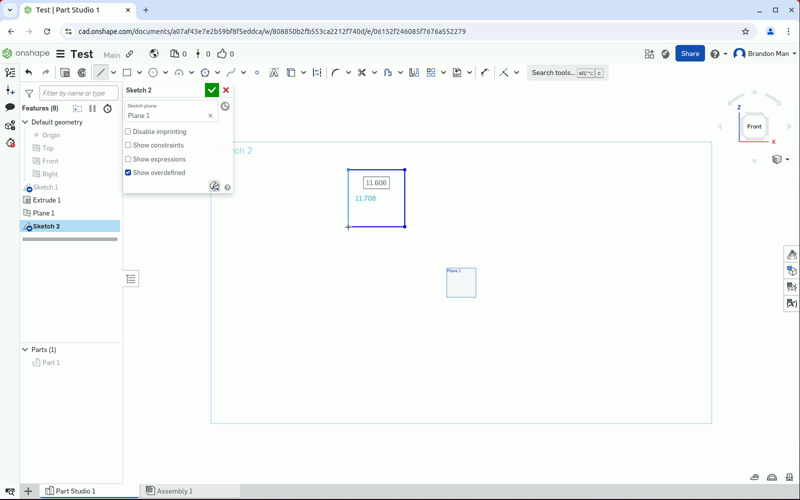
key(esc)
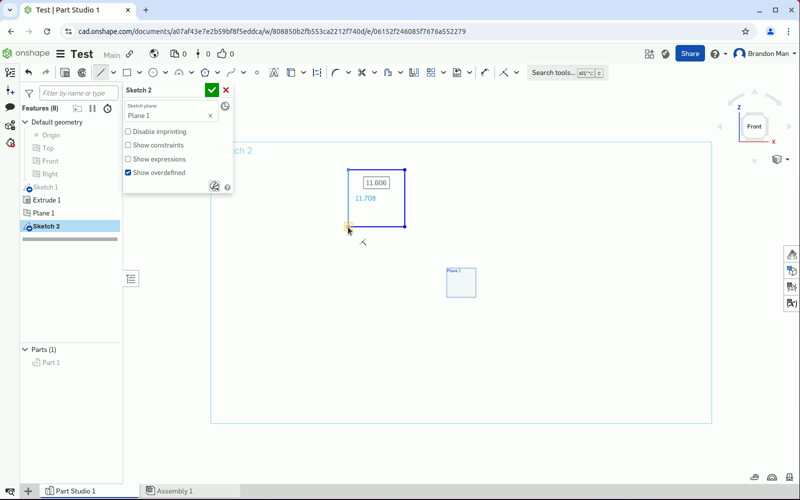
mouse_move(393, 177)
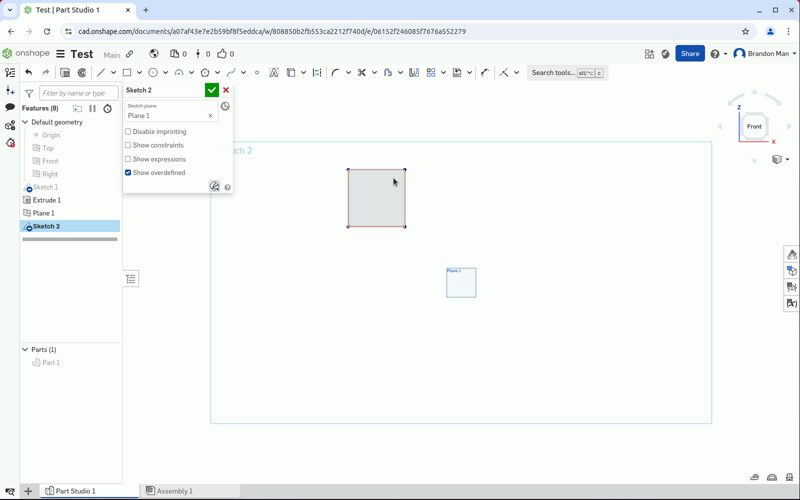
click(393, 177)
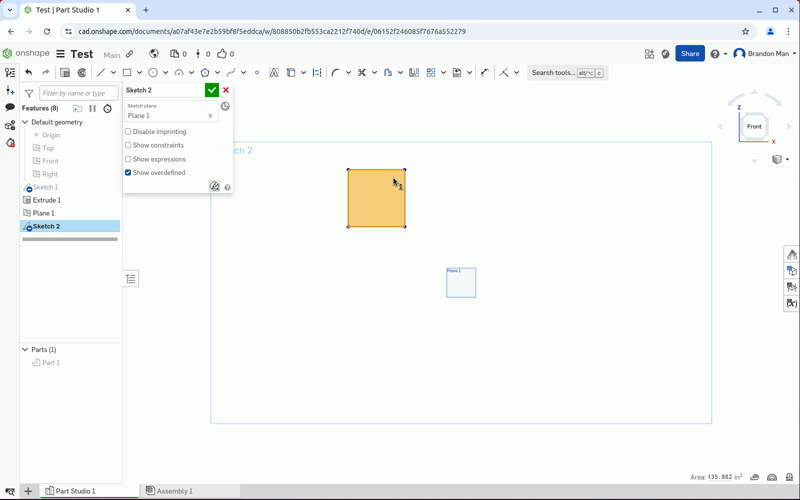
mouse_move(73, 352)
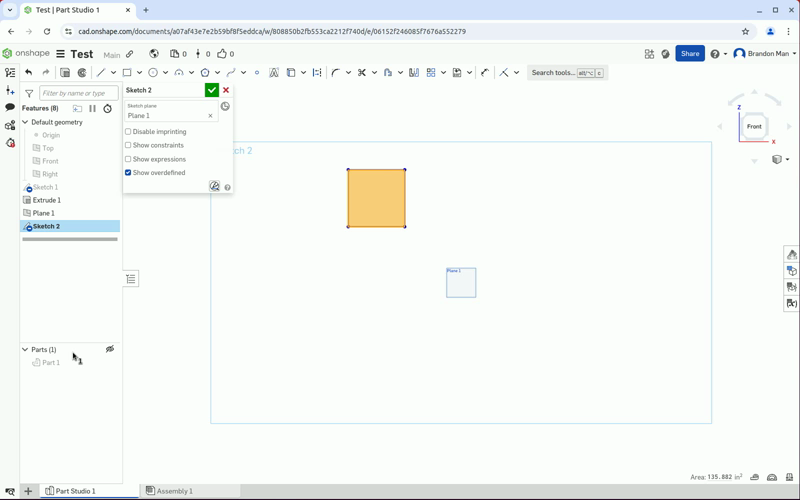
key(shift+y)
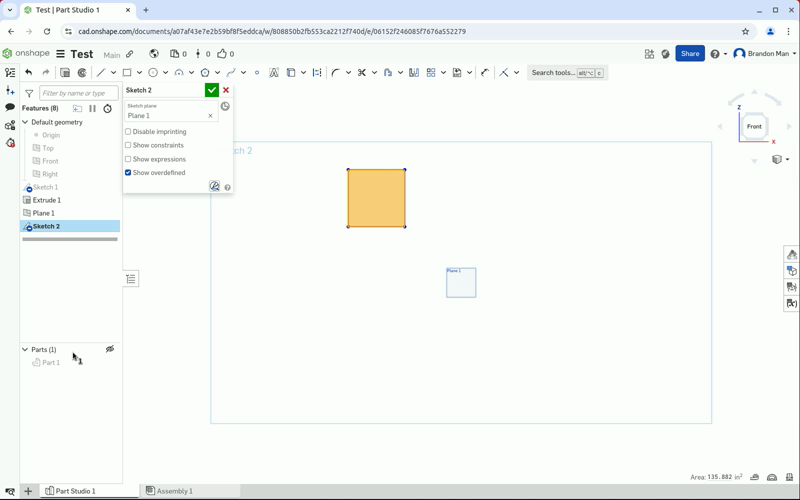
key(shift+e)
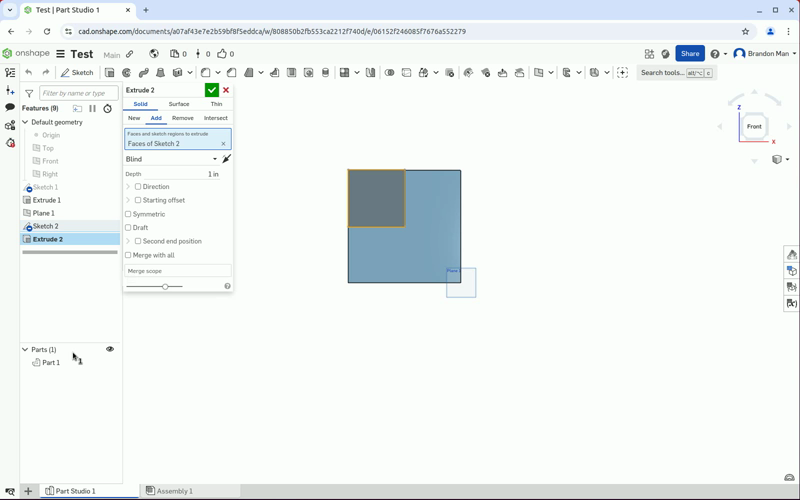
mouse_move(143, 106)
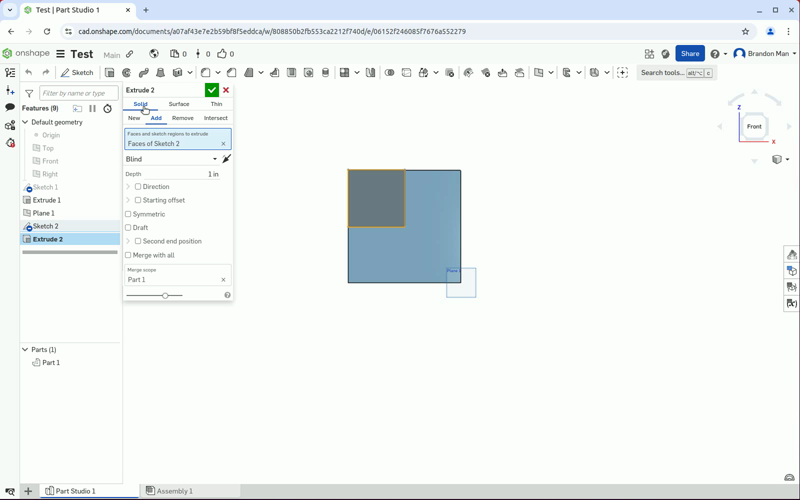
click(143, 106)
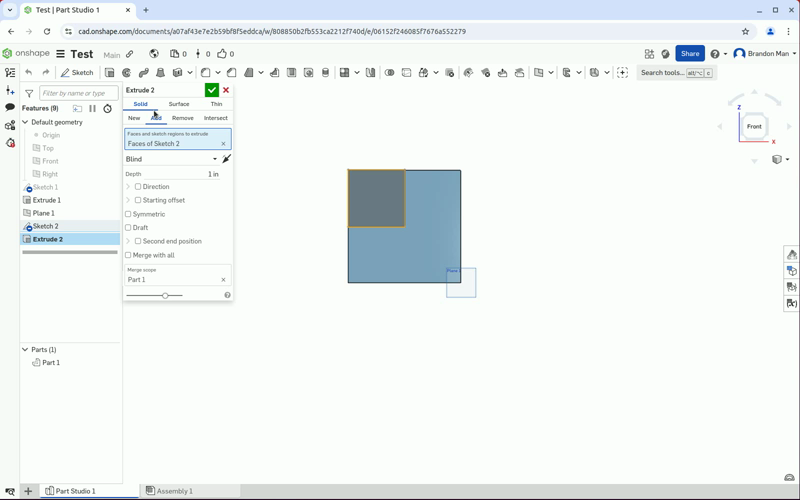
mouse_move(186, 120)
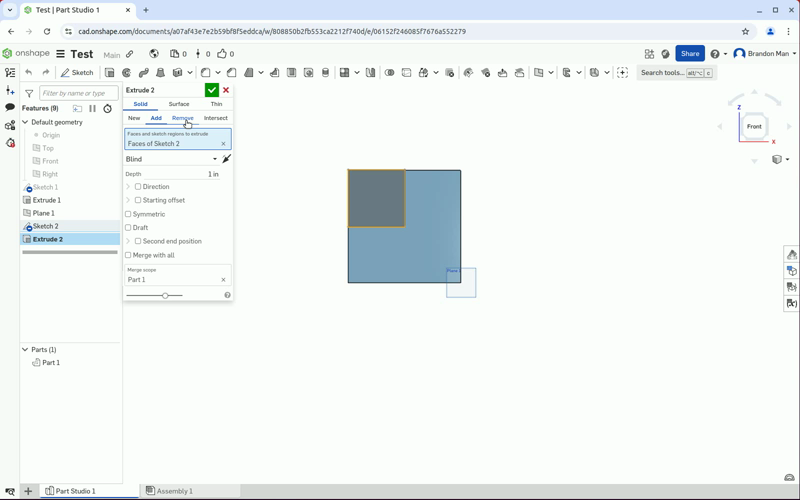
click(186, 120)
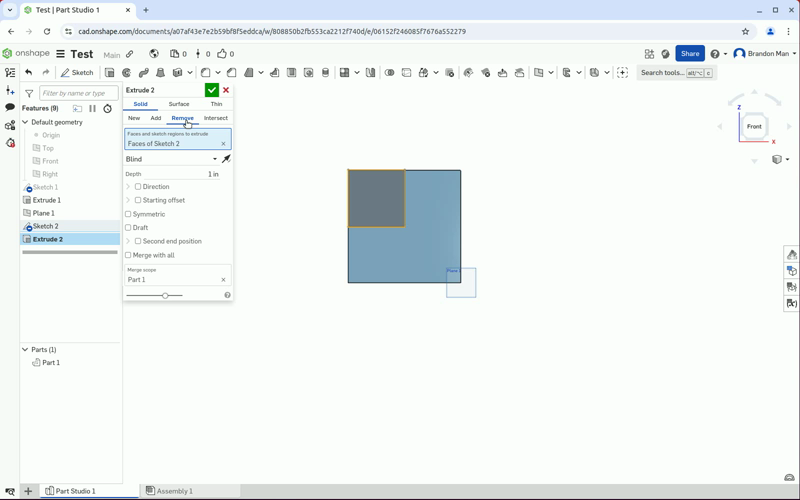
key(tab, 4)
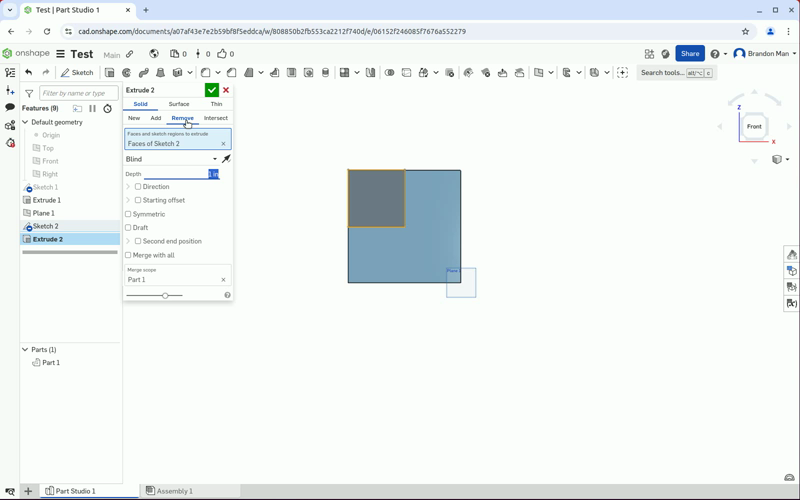
text(11.554)
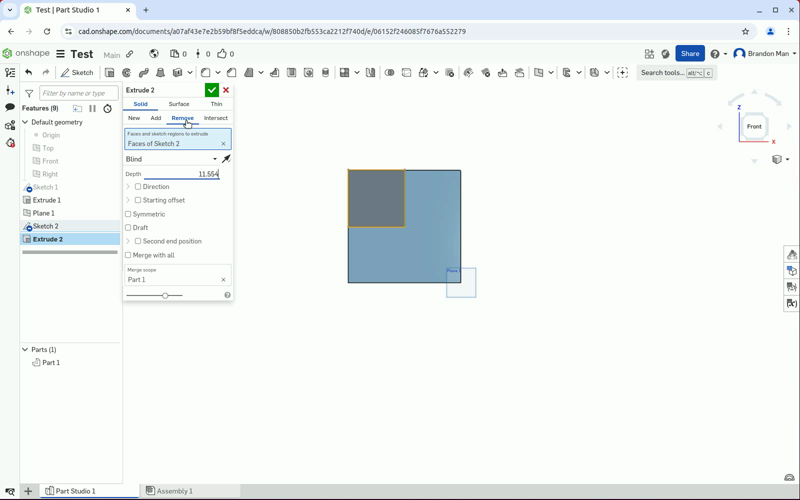
key(tab, 6)
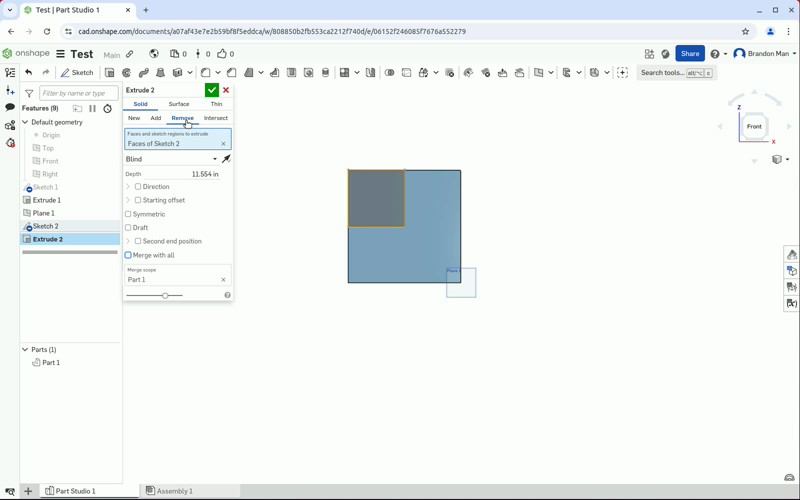
key(space)
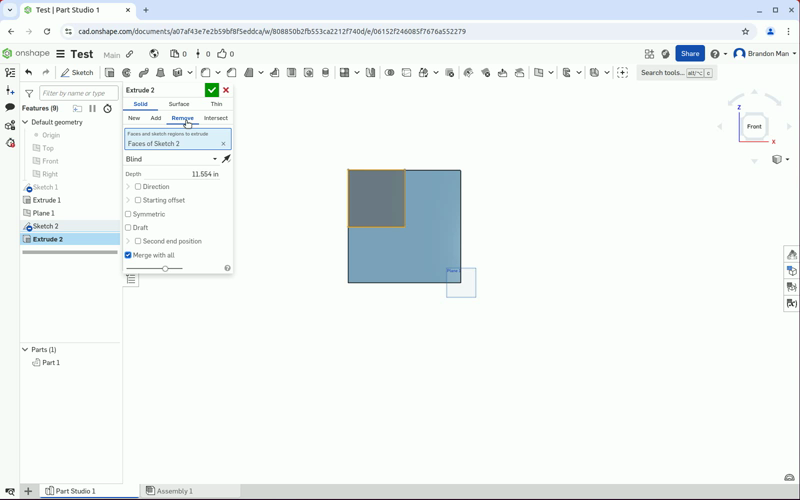
key(enter)
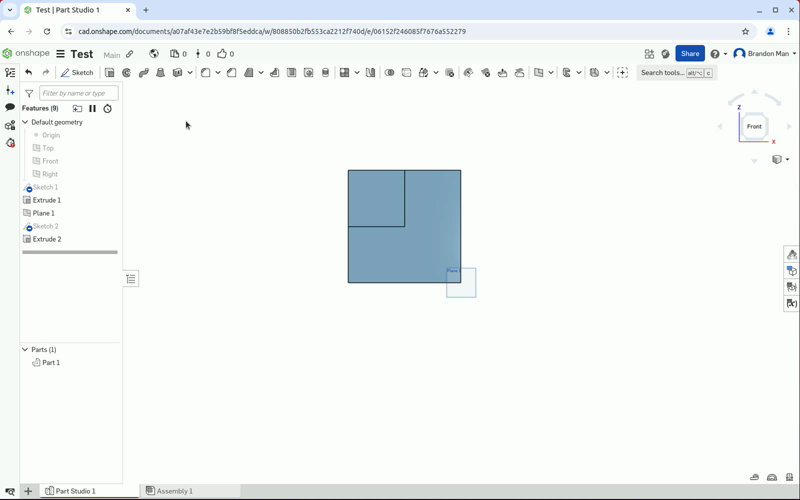
key(shift+h)
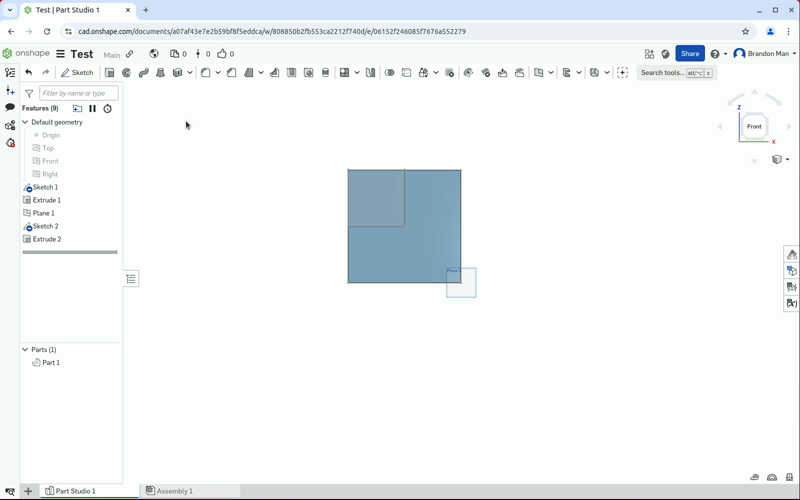
key(shift+h)
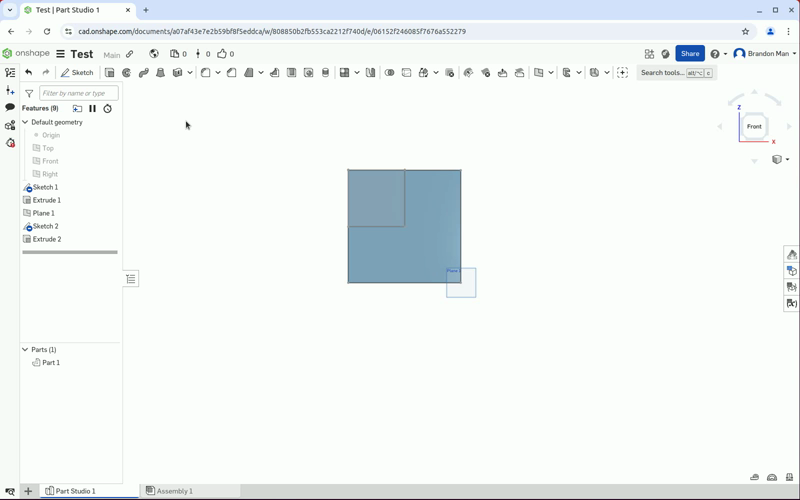
key(shift+7)
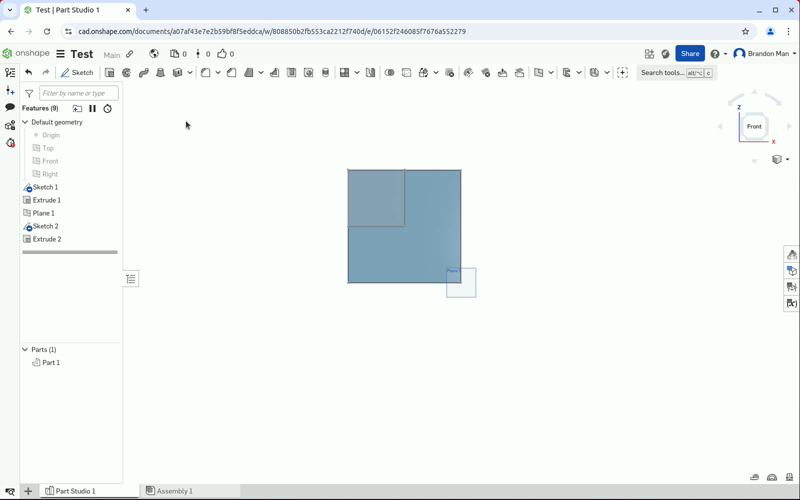
key(left, 2)
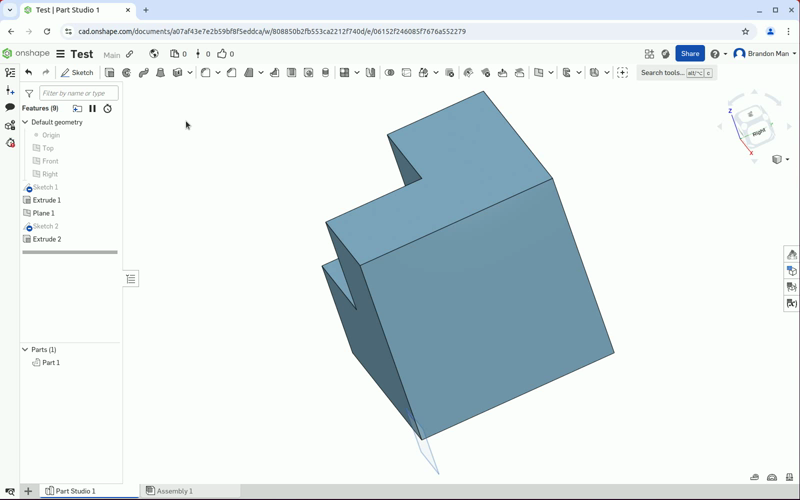
key(down, 2)
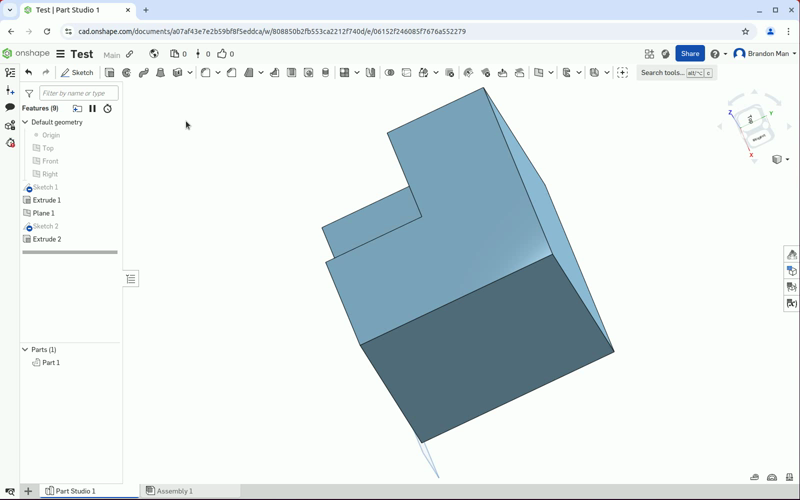
key(up, 2)
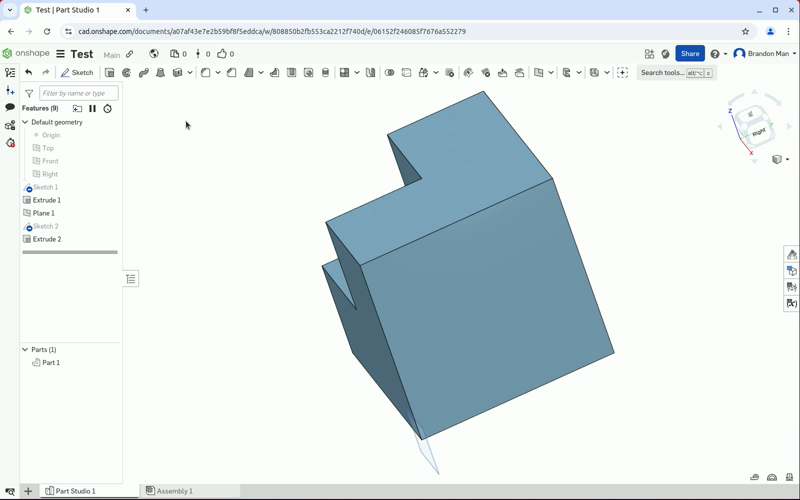
key(right, 2)
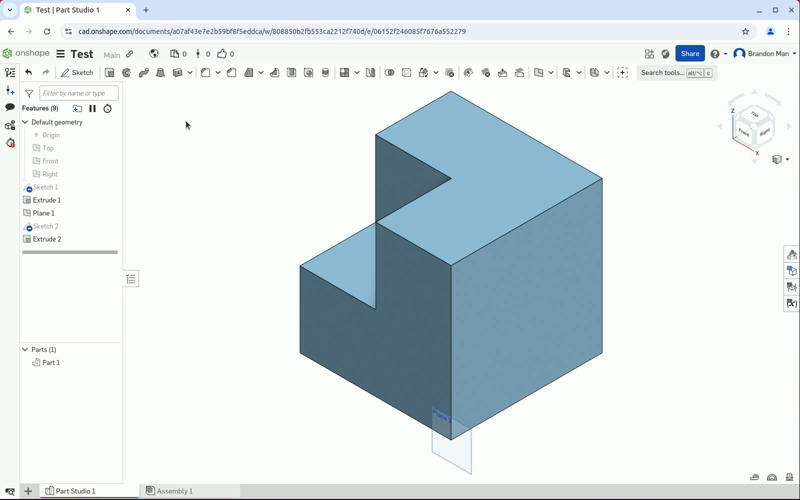
mouse_move(73, 189)
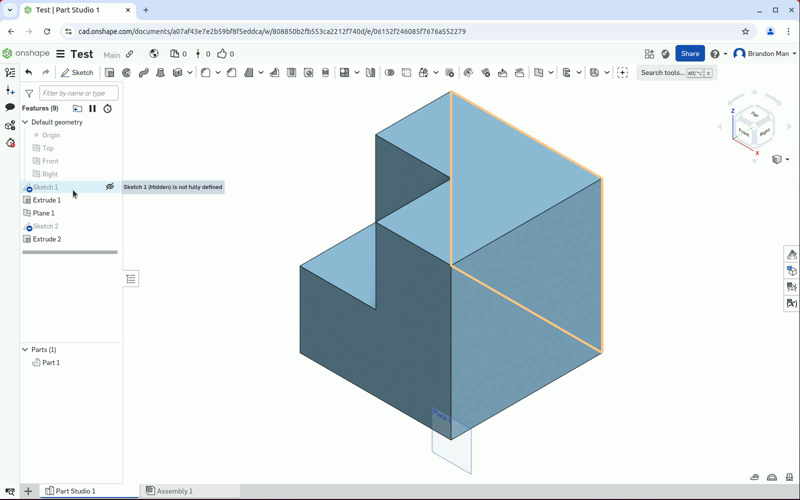
click(73, 189)